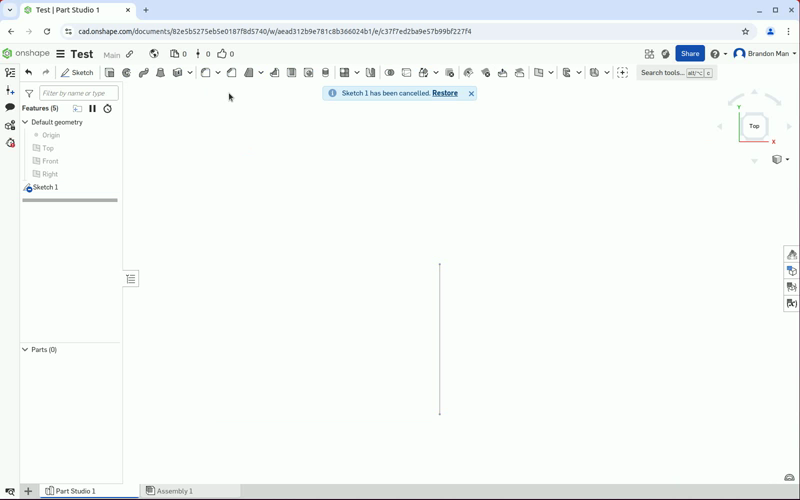
key(shift+h)
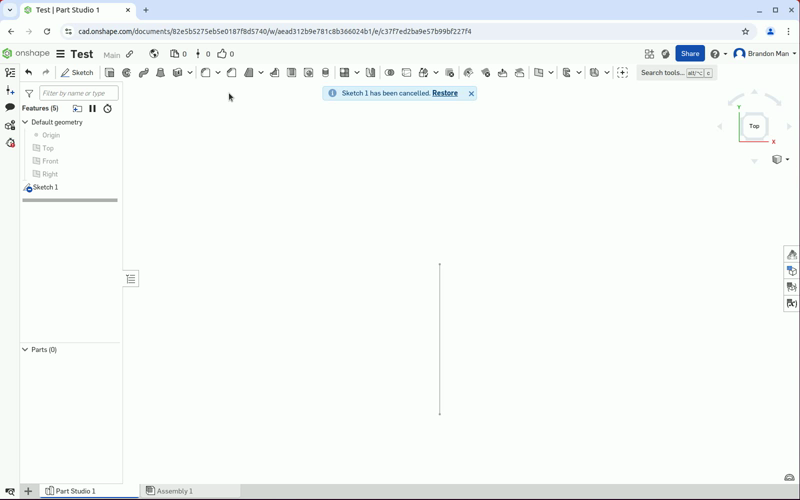
key(shift+s)
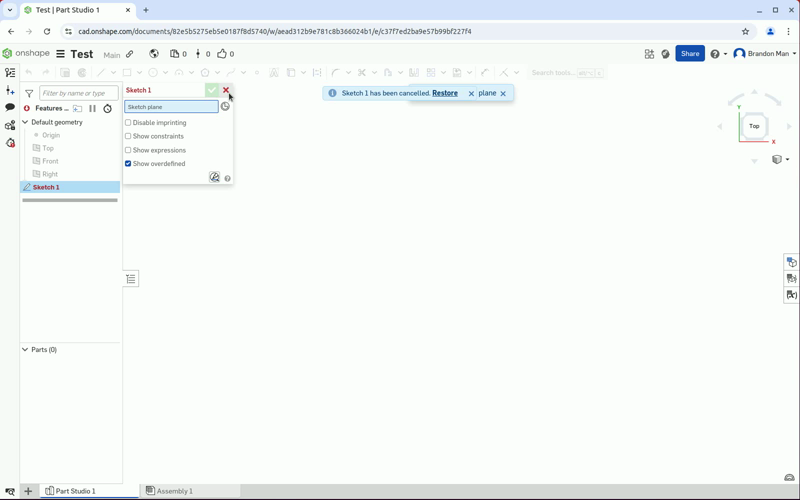
mouse_move(73, 150)
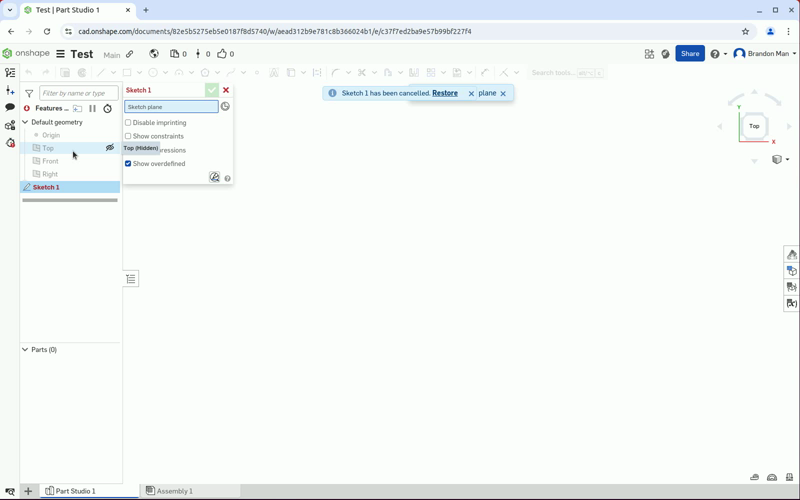
click(73, 150)
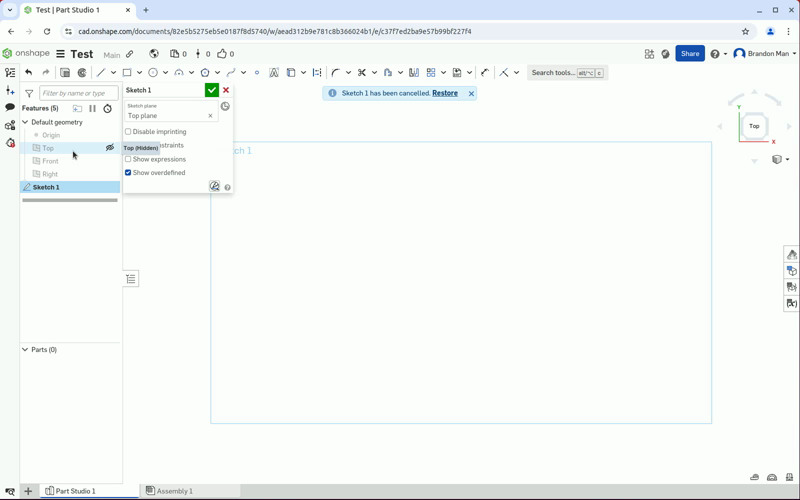
mouse_move(73, 352)
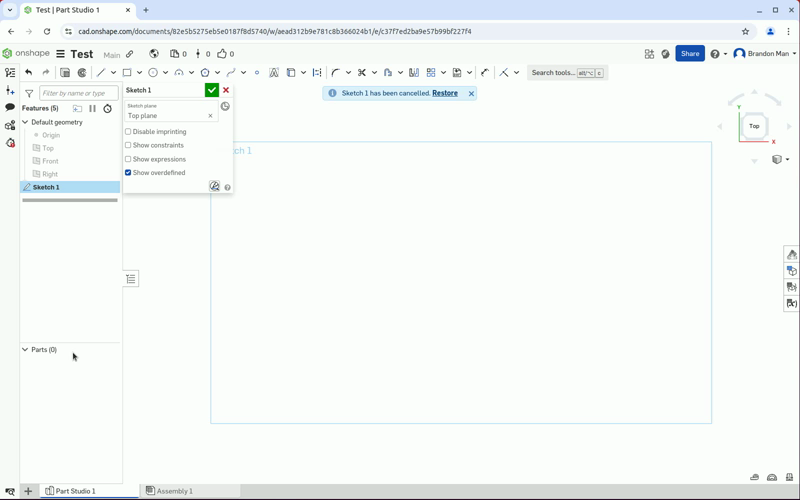
key(y)
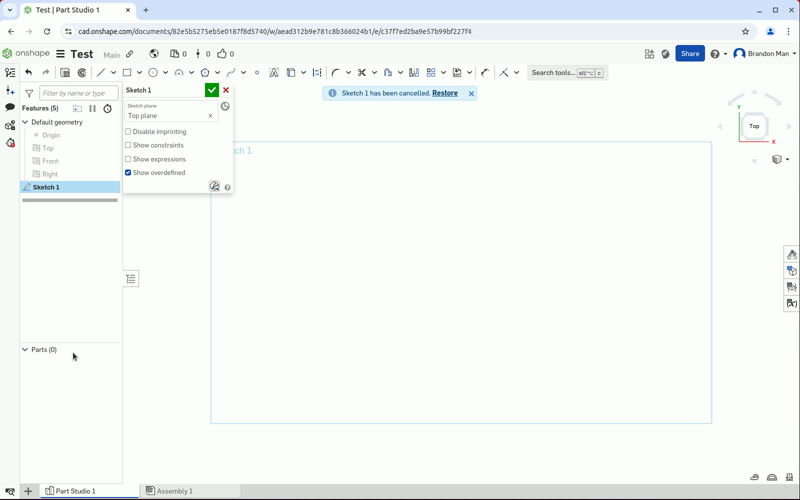
key(c)
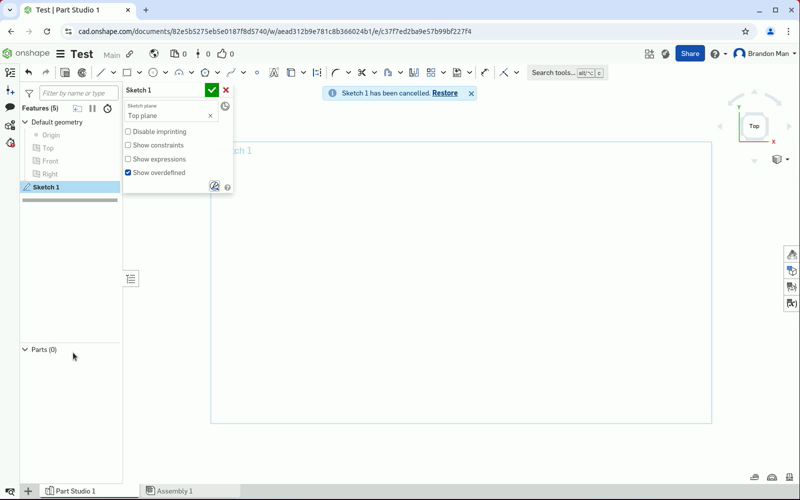
key_down(shift)
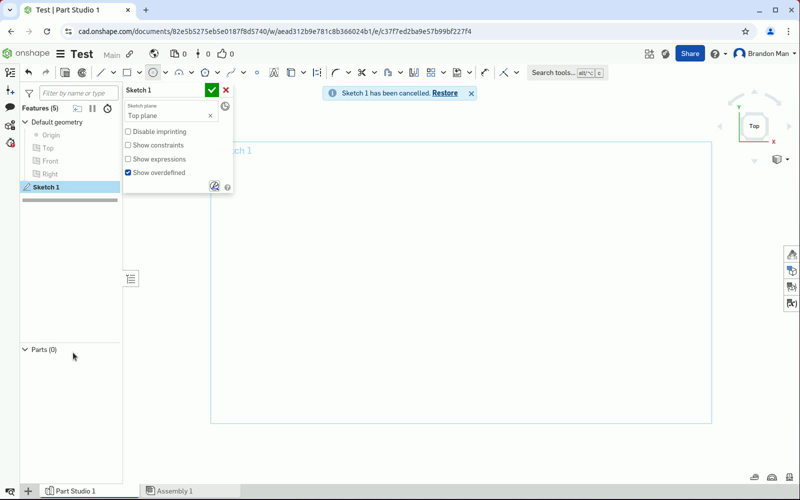
mouse_move(461, 282)
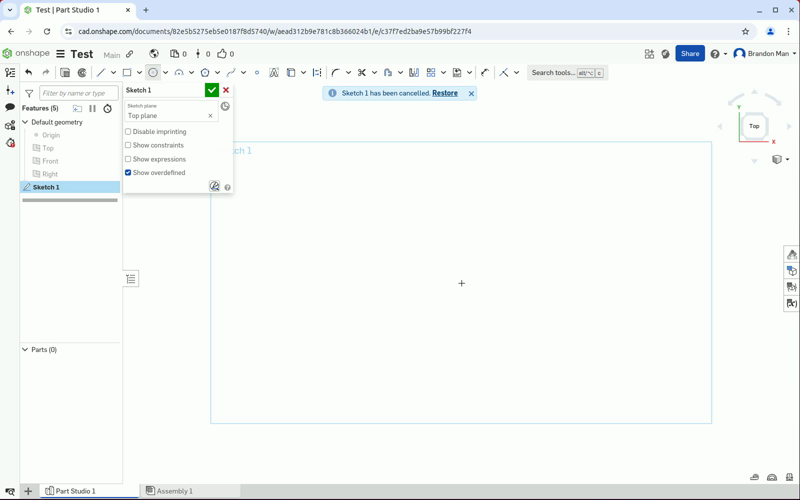
click(461, 282)
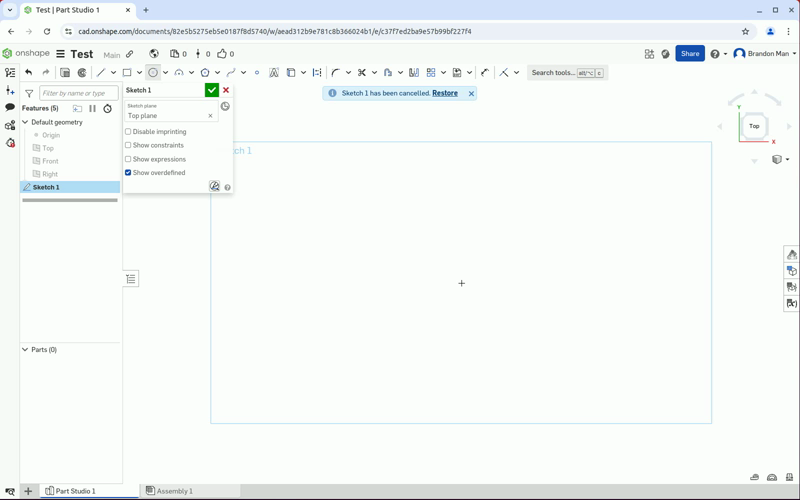
key_up(shift)
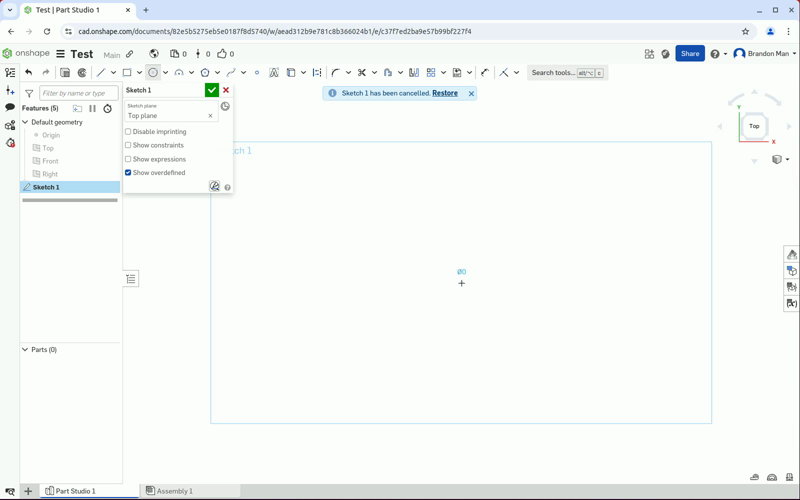
mouse_move(470, 282)
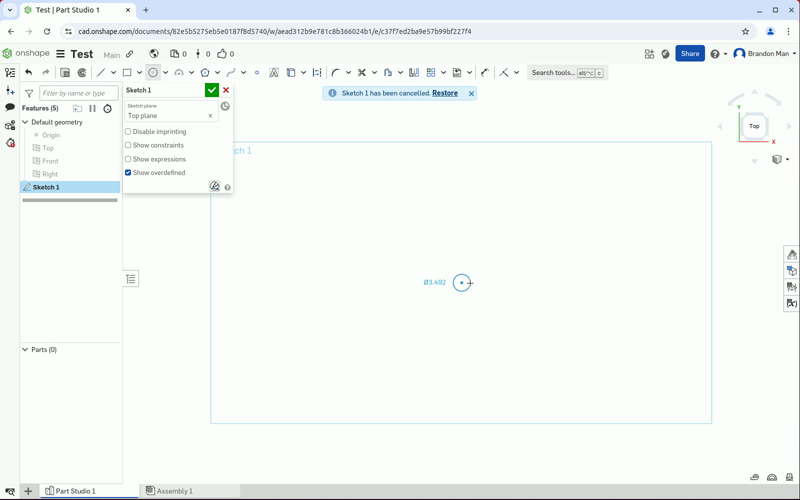
click(470, 282)
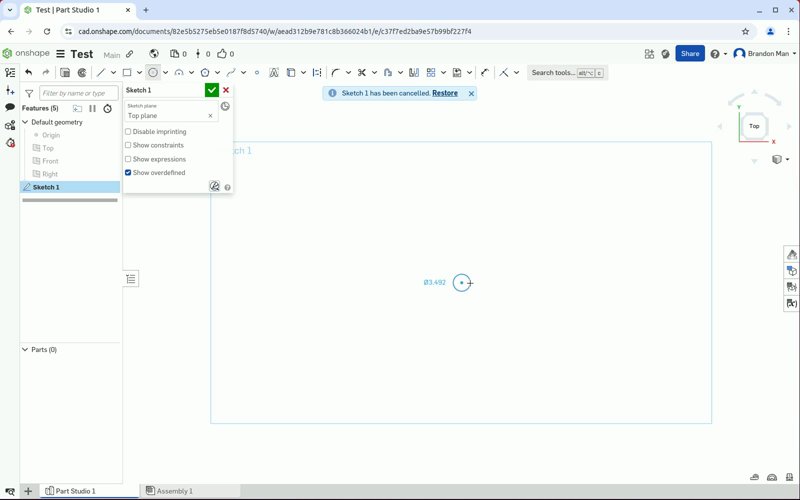
key(esc)
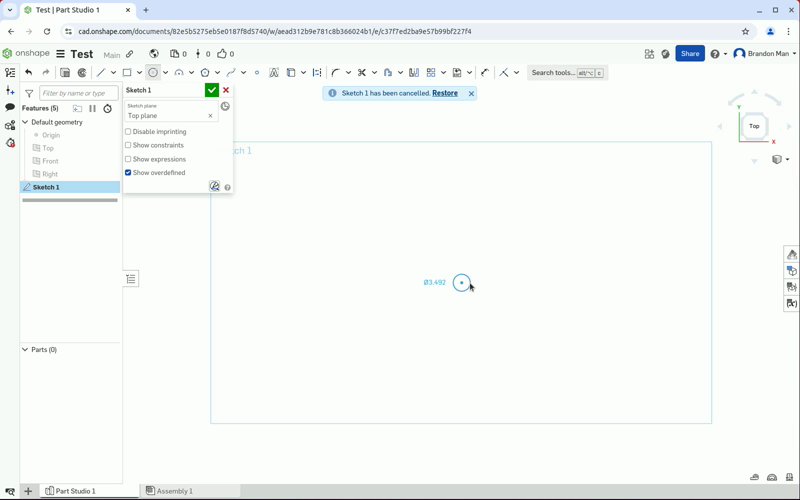
key(c)
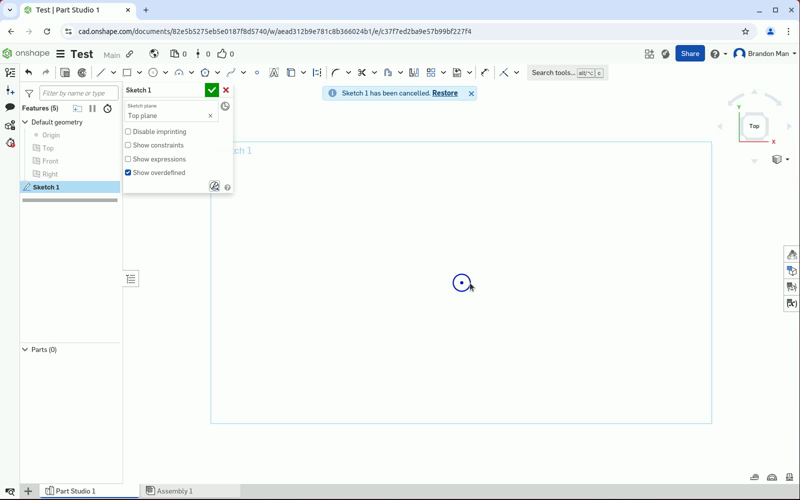
key_down(shift)
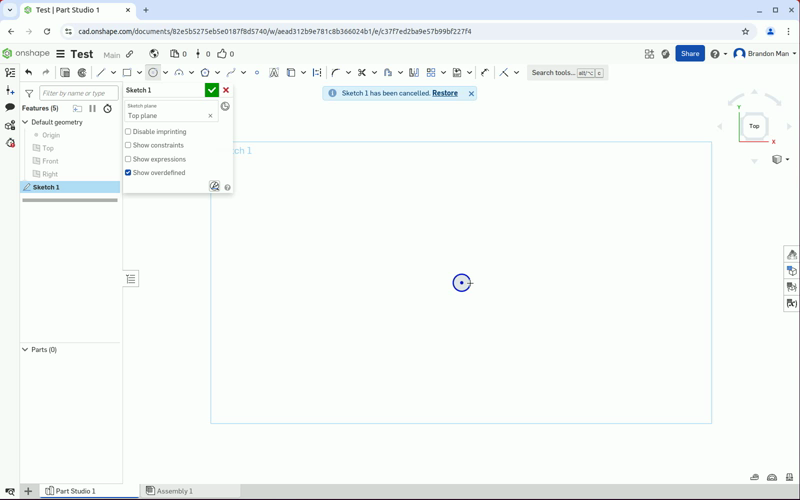
mouse_move(461, 282)
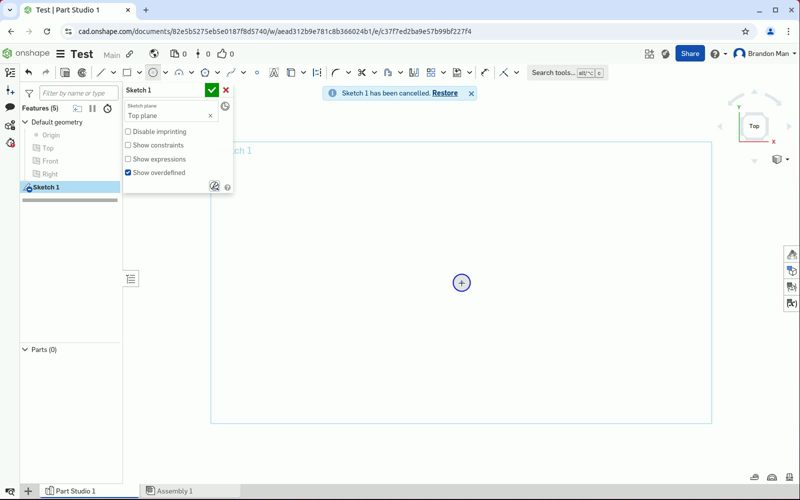
click(461, 282)
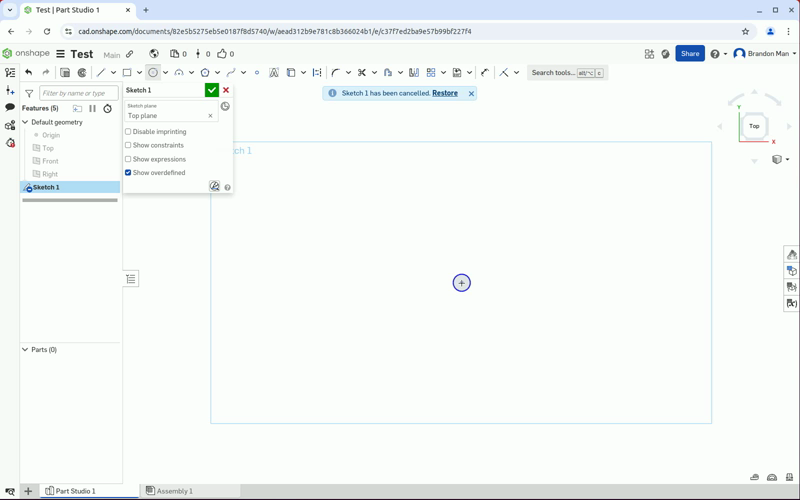
key_up(shift)
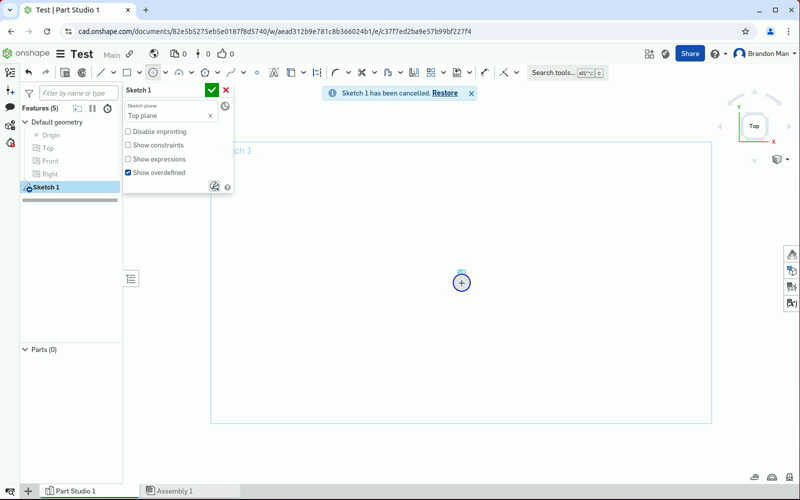
mouse_move(466, 282)
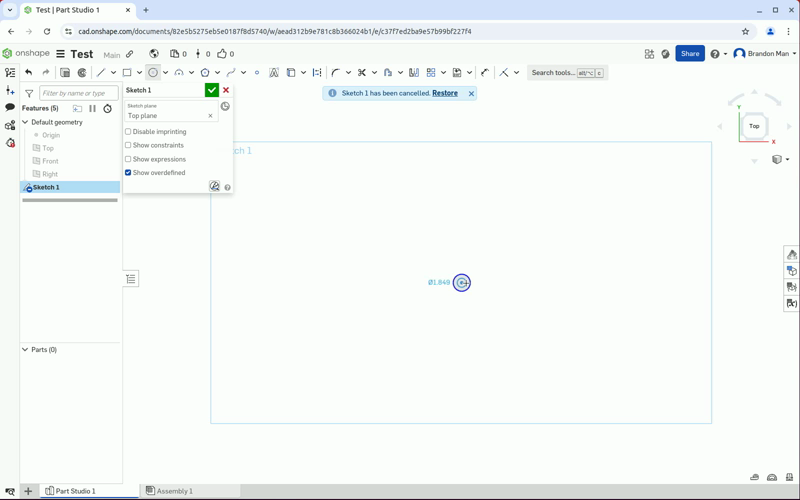
scroll(6)
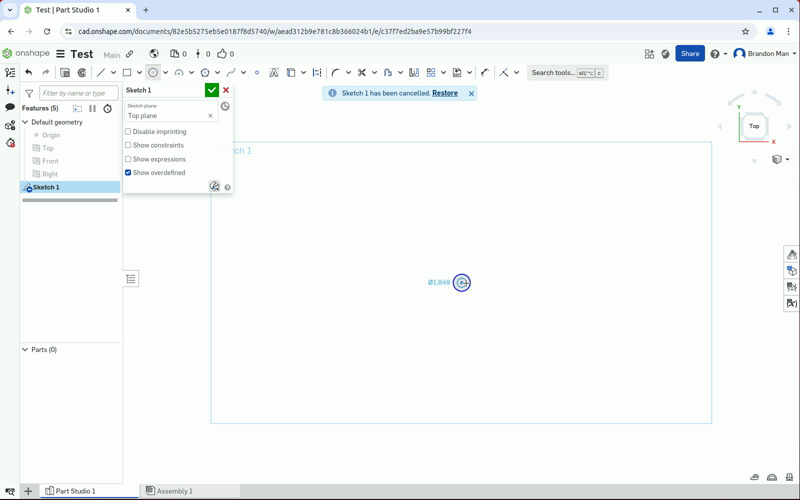
scroll(6)
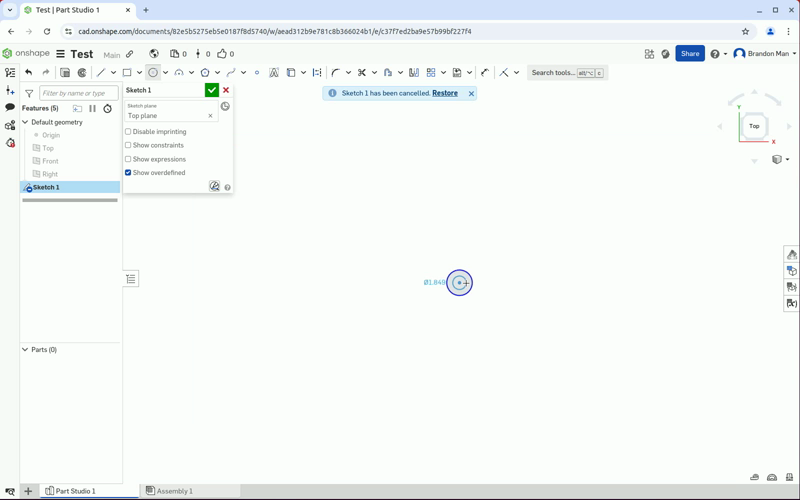
scroll(6)
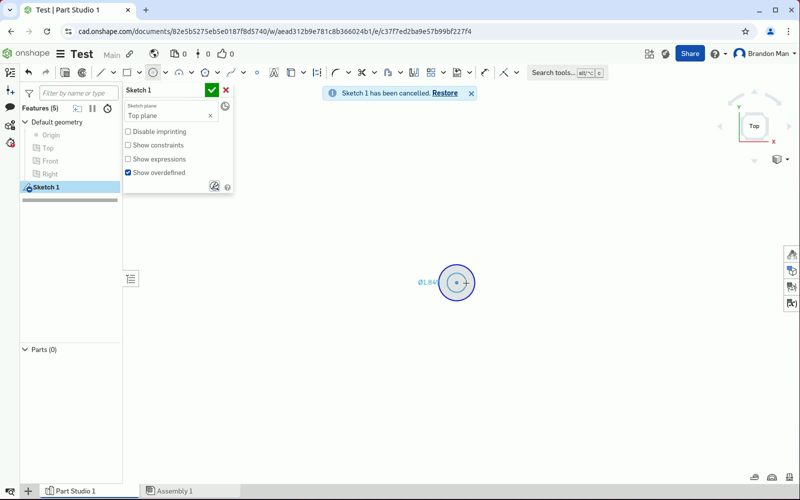
scroll(6)
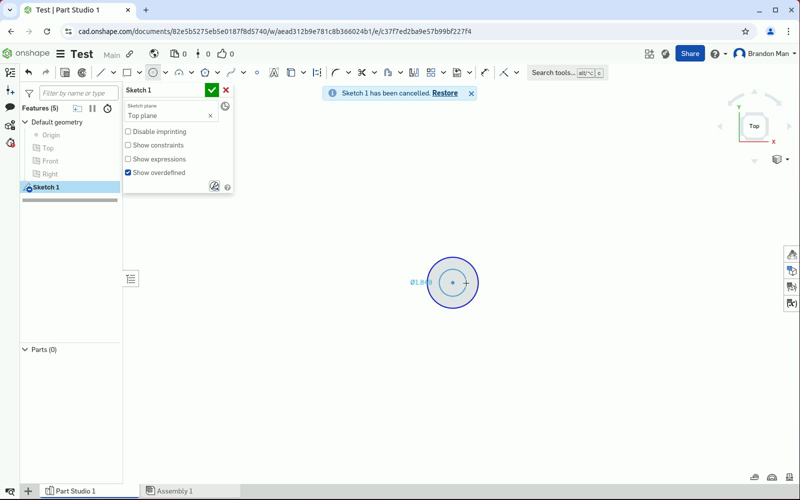
scroll(6)
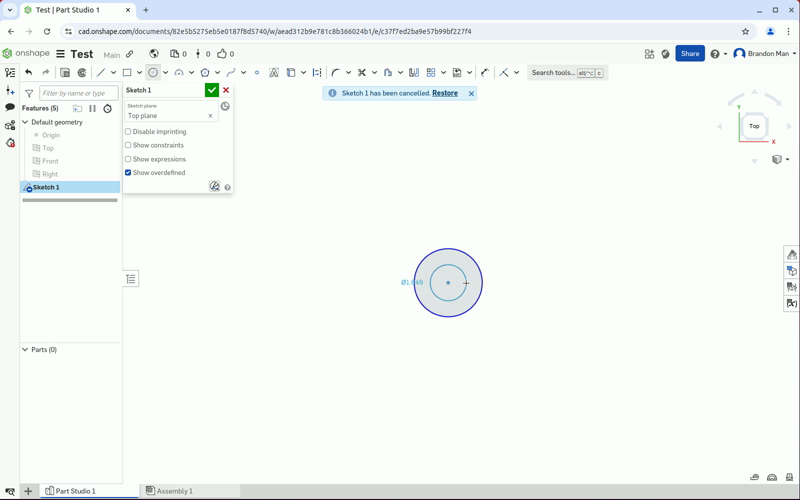
scroll(6)
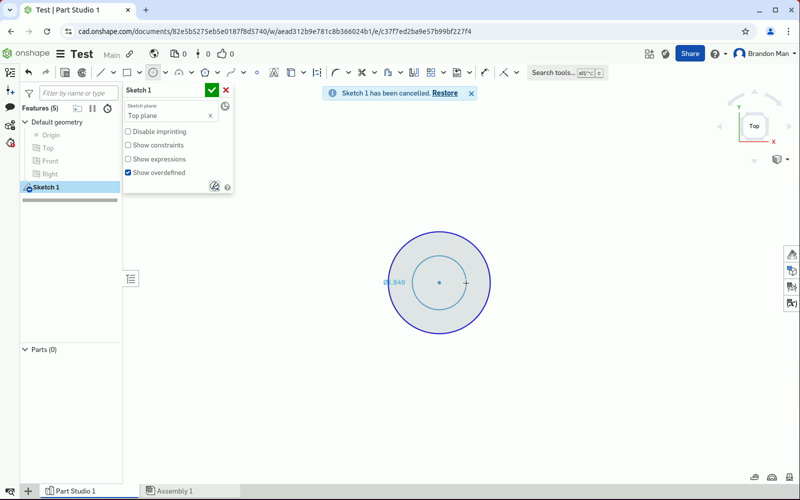
scroll(6)
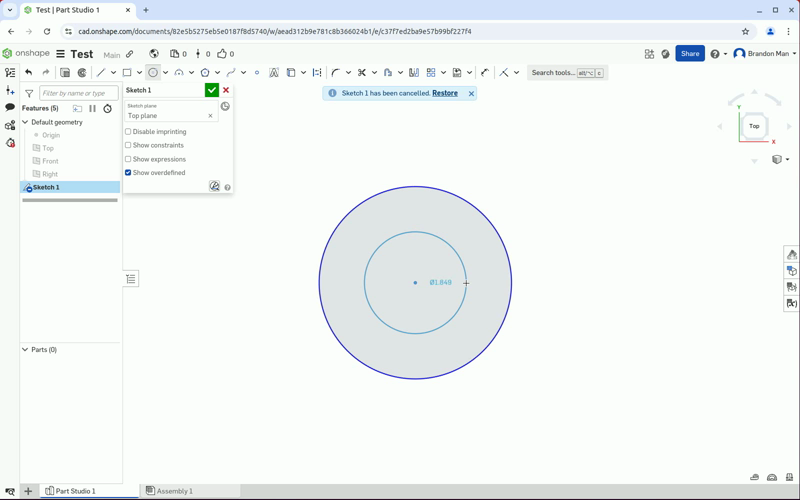
click(466, 282)
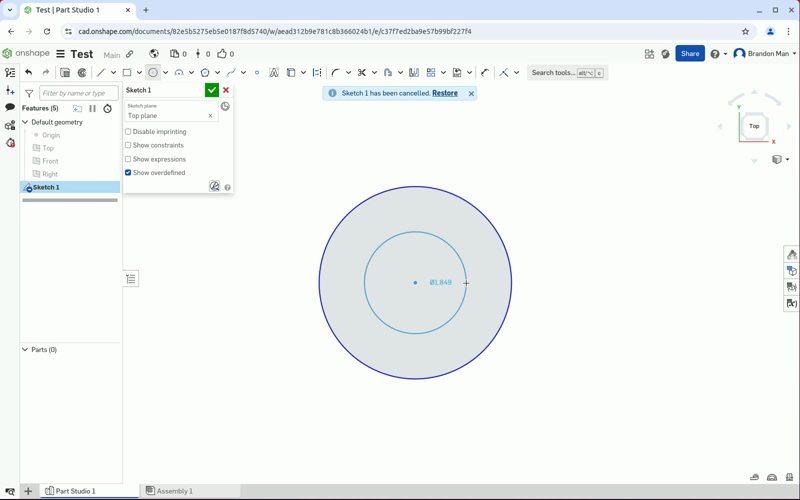
scroll(-6)
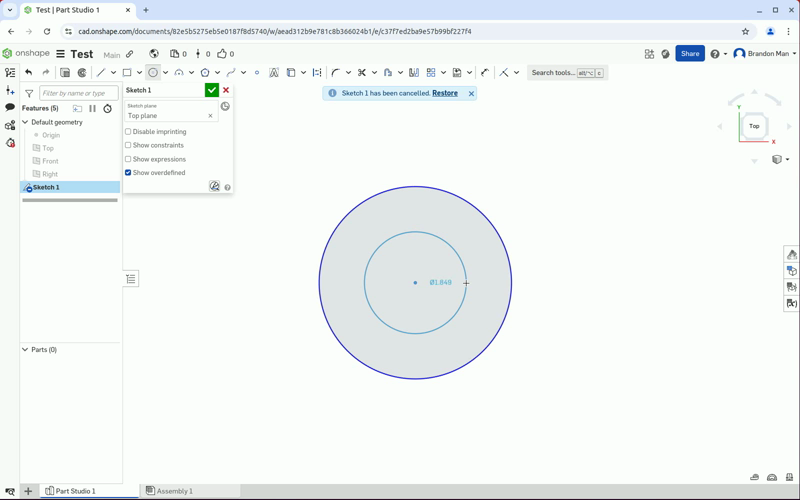
scroll(-6)
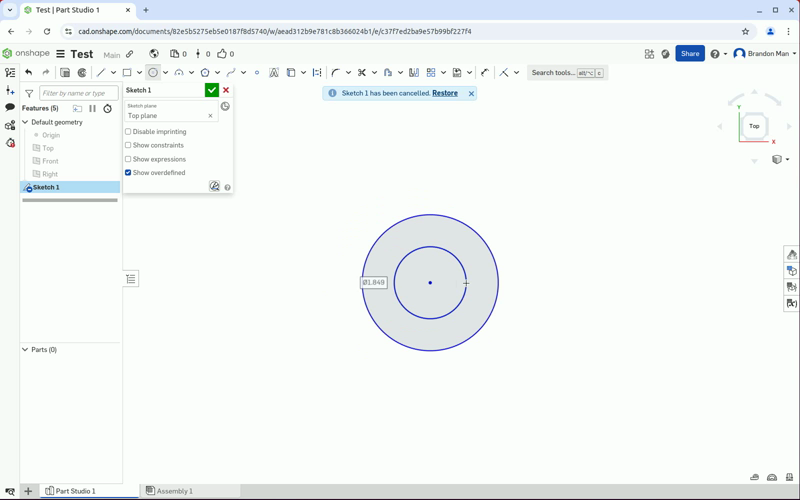
scroll(-6)
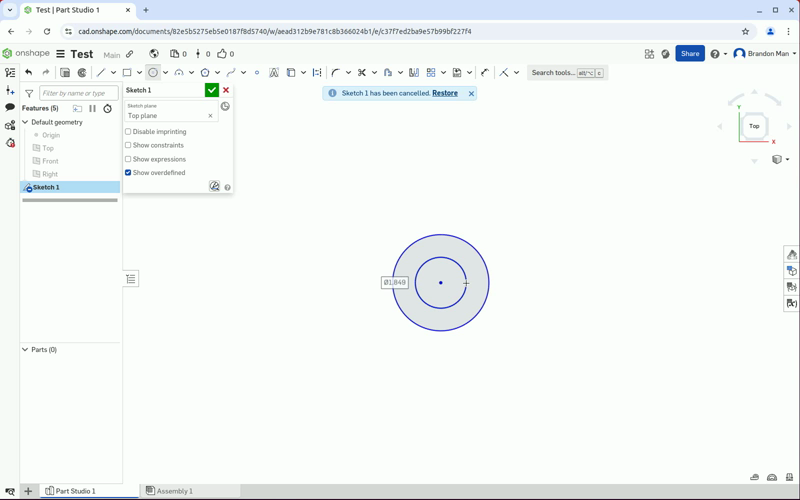
scroll(-6)
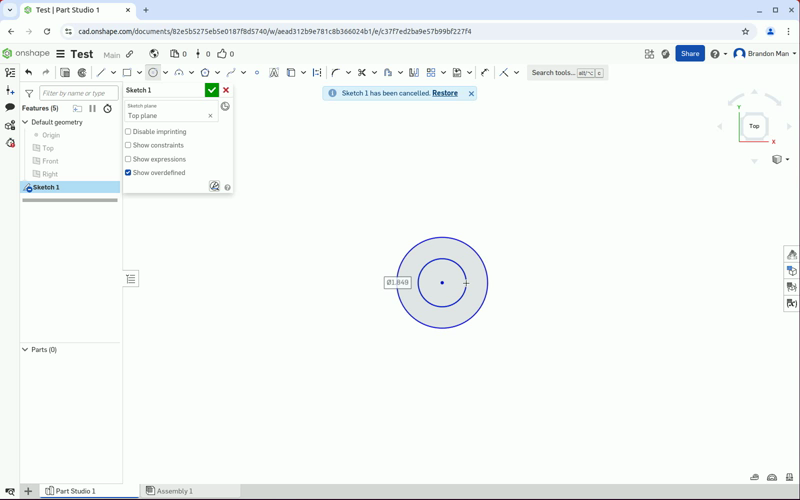
scroll(-6)
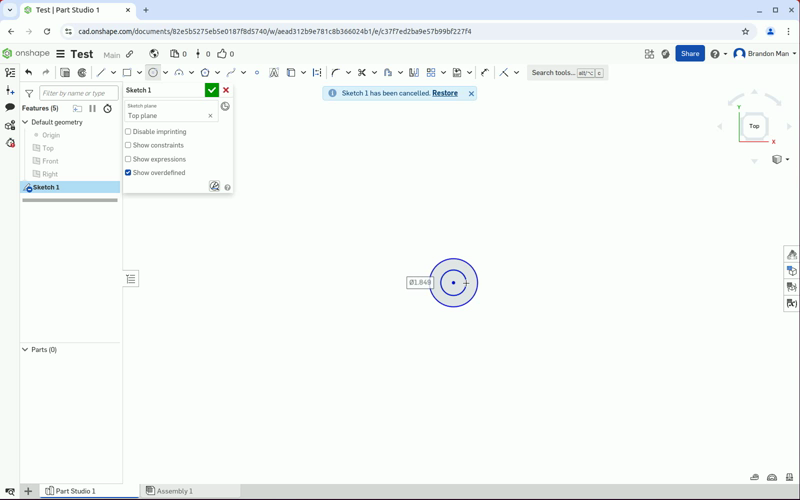
scroll(-6)
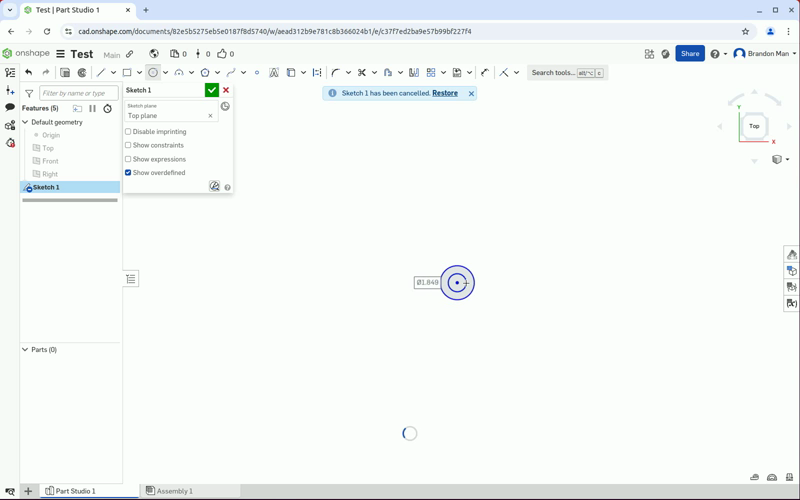
scroll(-6)
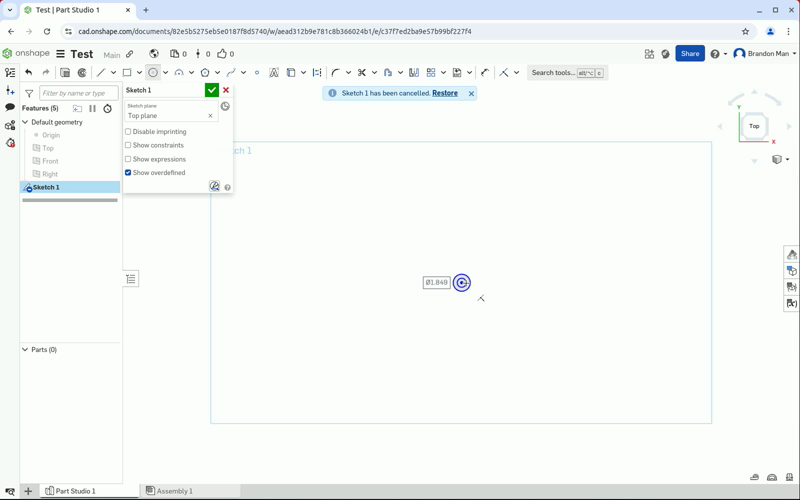
key(esc)
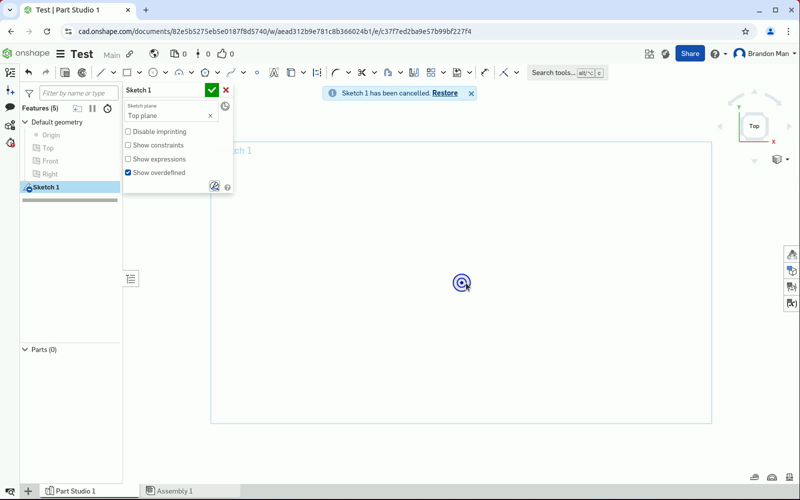
mouse_move(457, 280)
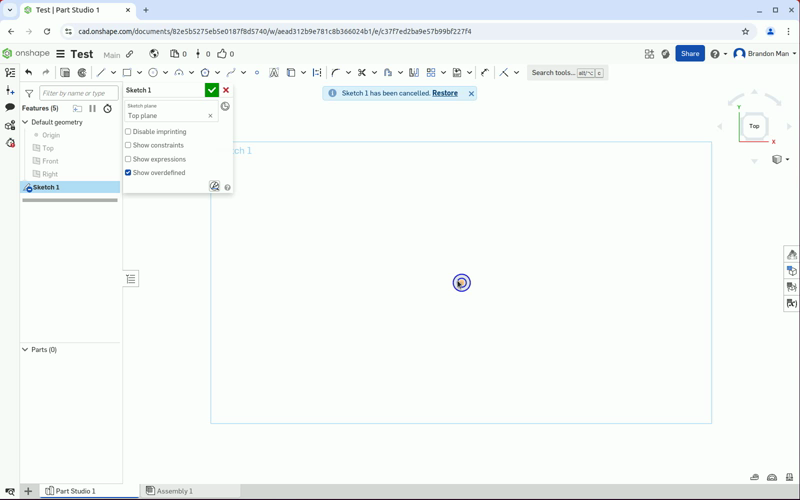
scroll(6)
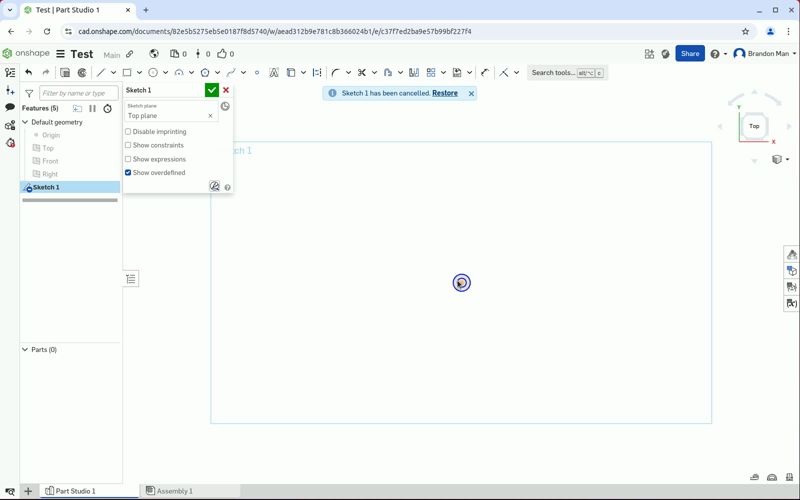
scroll(6)
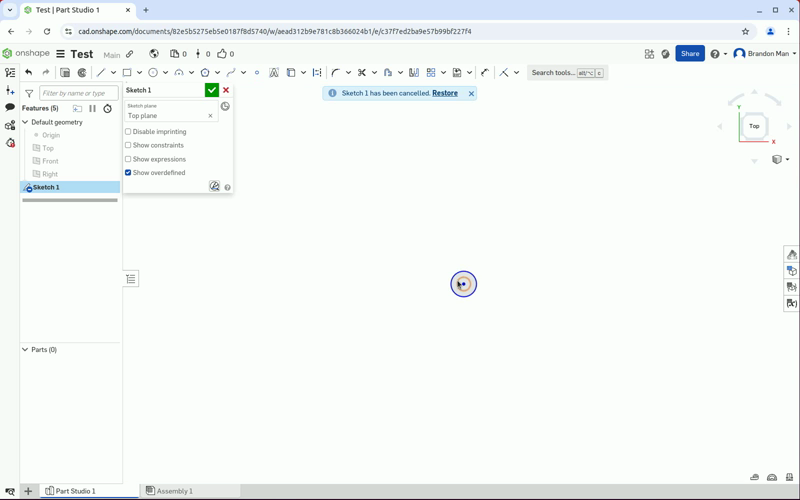
scroll(6)
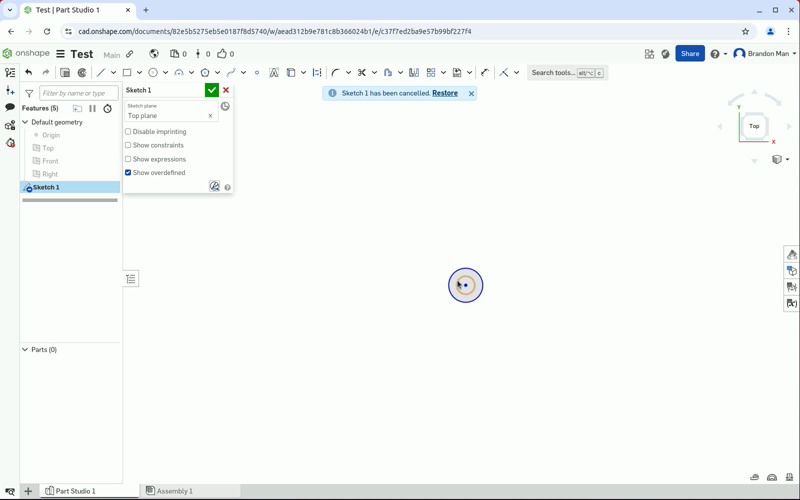
scroll(6)
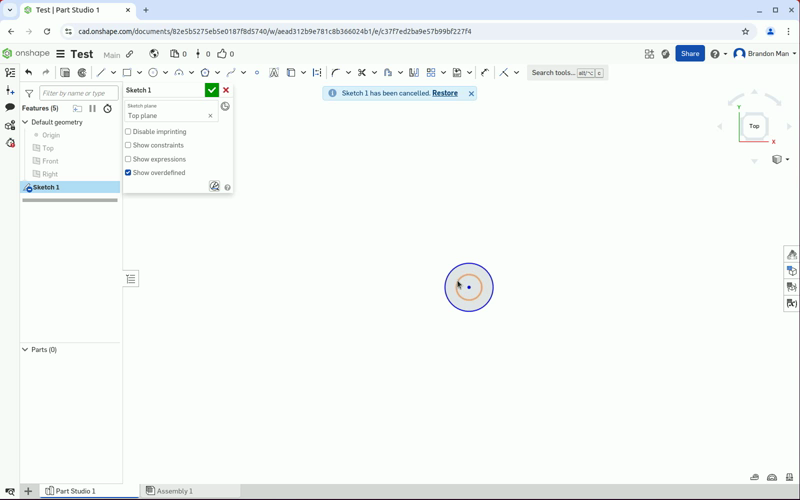
scroll(6)
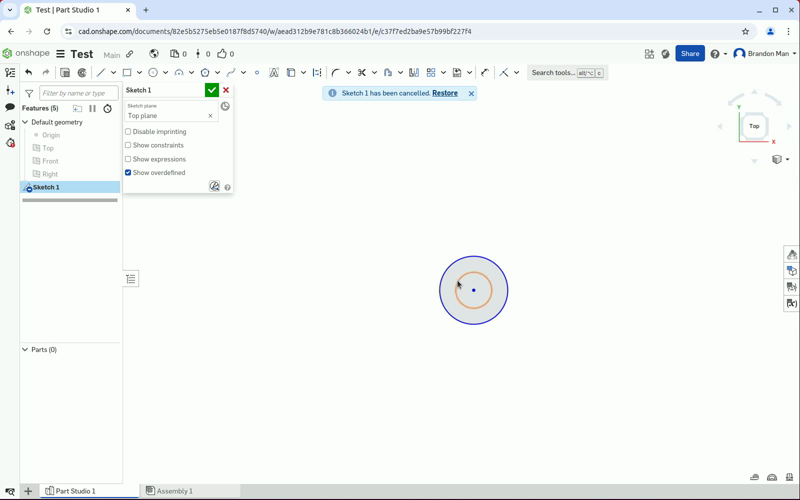
scroll(6)
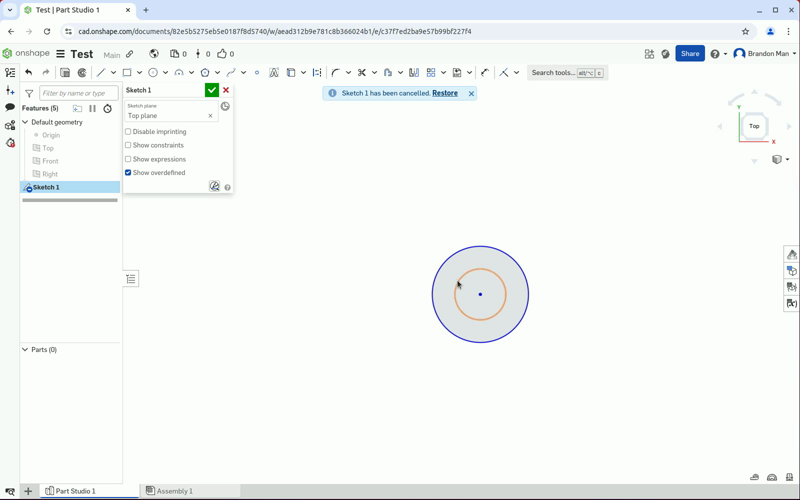
scroll(6)
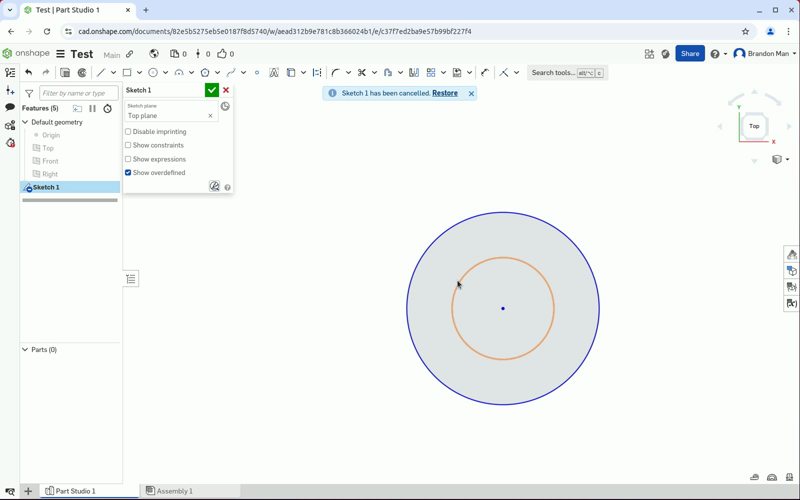
click(457, 280)
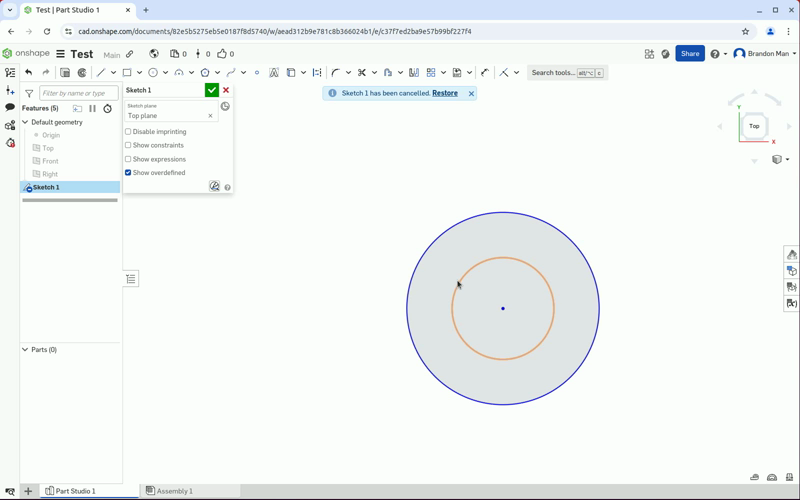
scroll(-6)
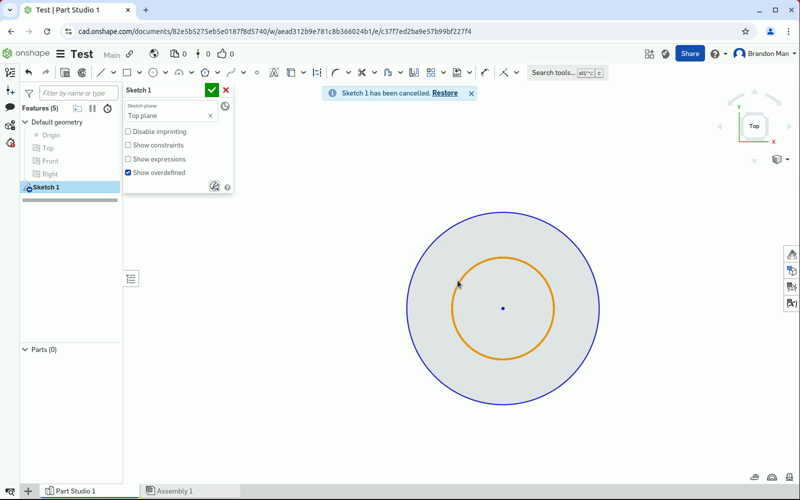
scroll(-6)
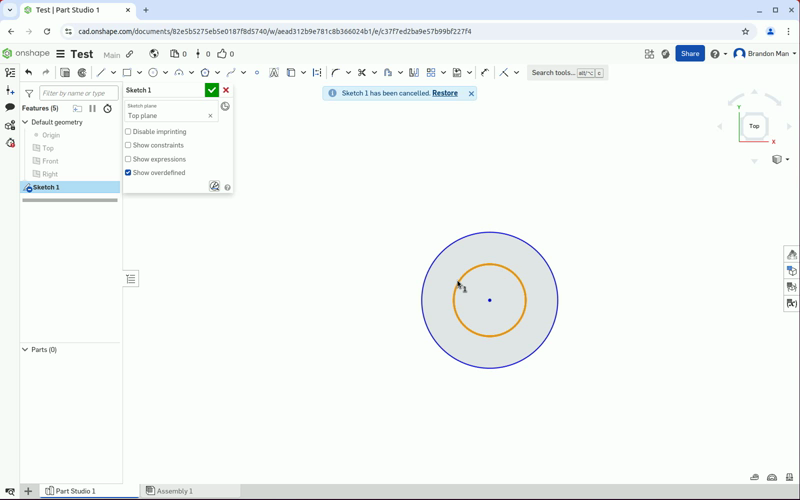
scroll(-6)
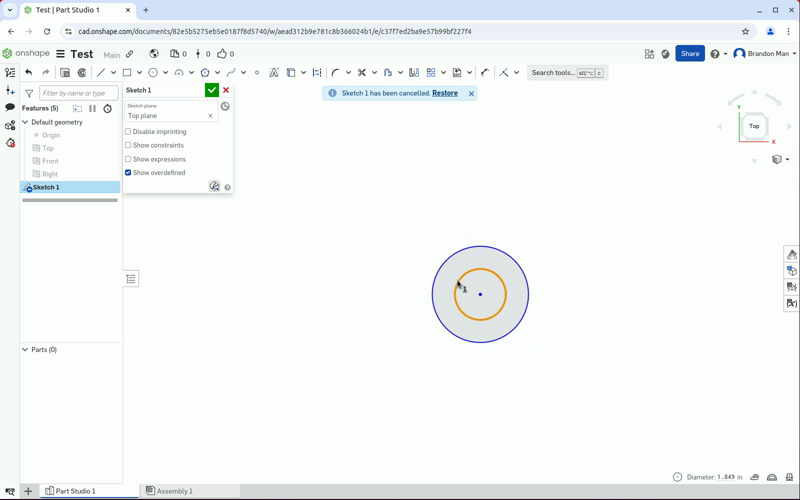
scroll(-6)
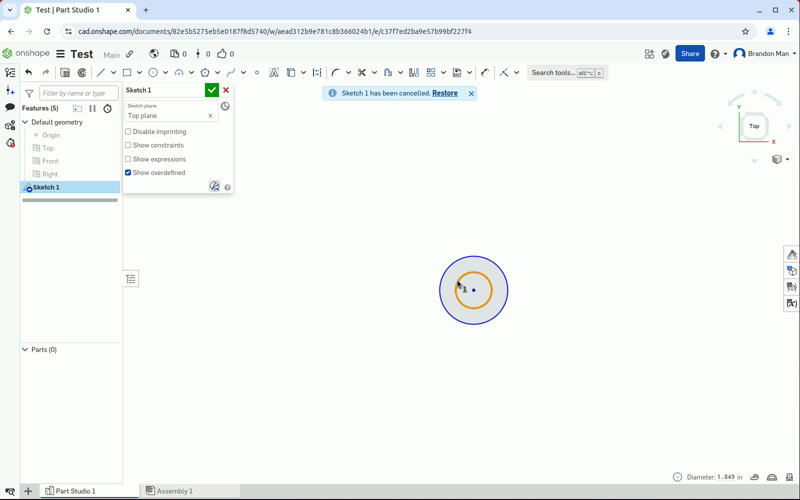
scroll(-6)
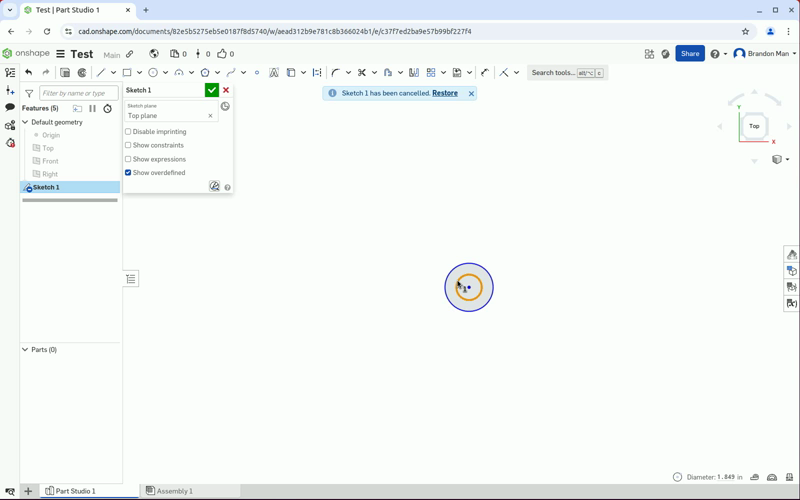
scroll(-6)
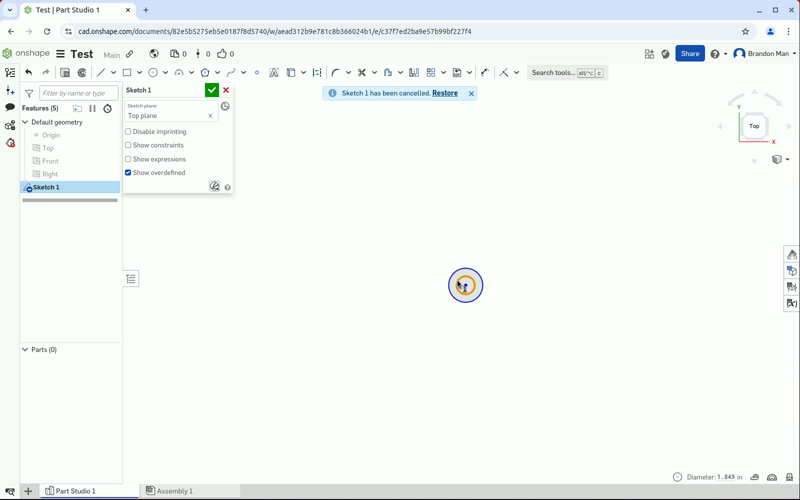
scroll(-6)
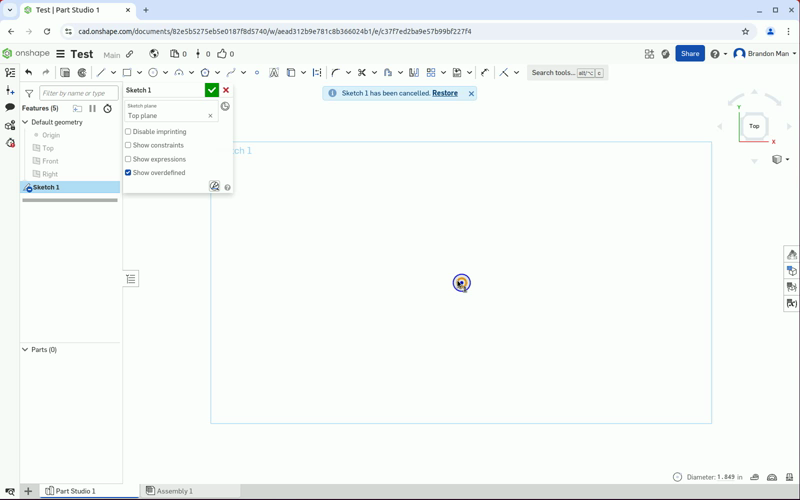
mouse_move(73, 352)
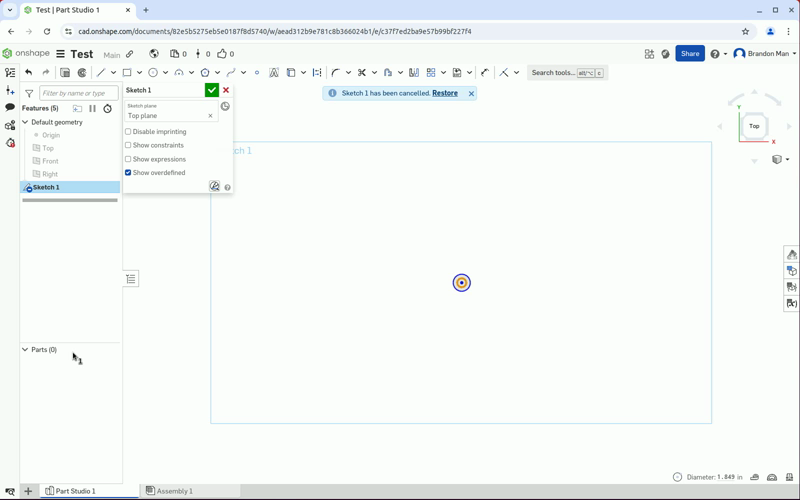
key(shift+y)
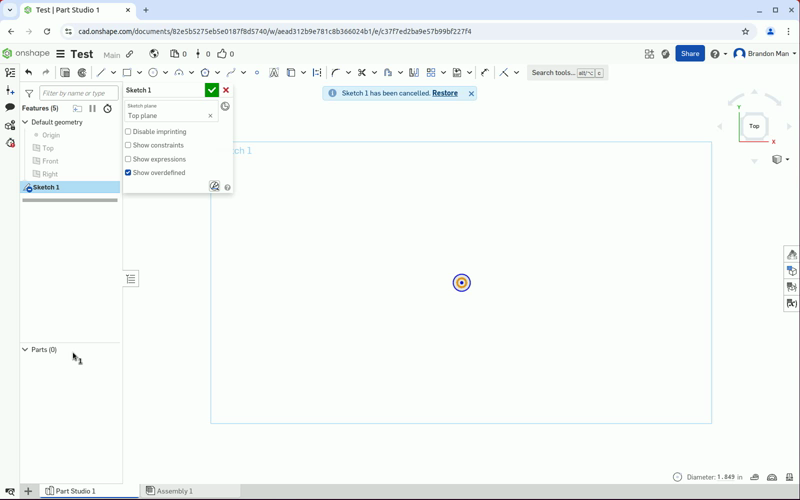
key(shift+e)
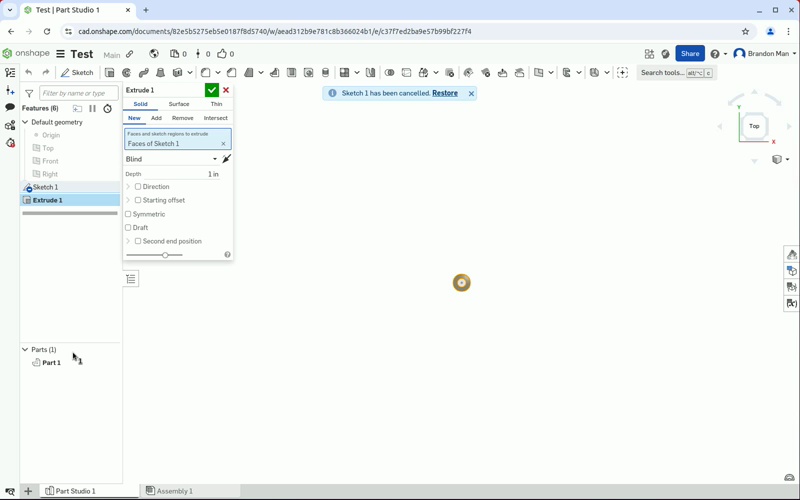
mouse_move(143, 106)
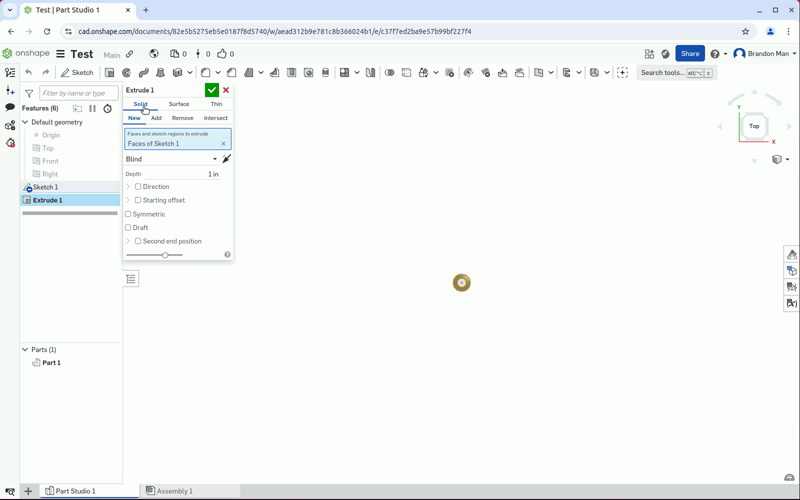
click(143, 106)
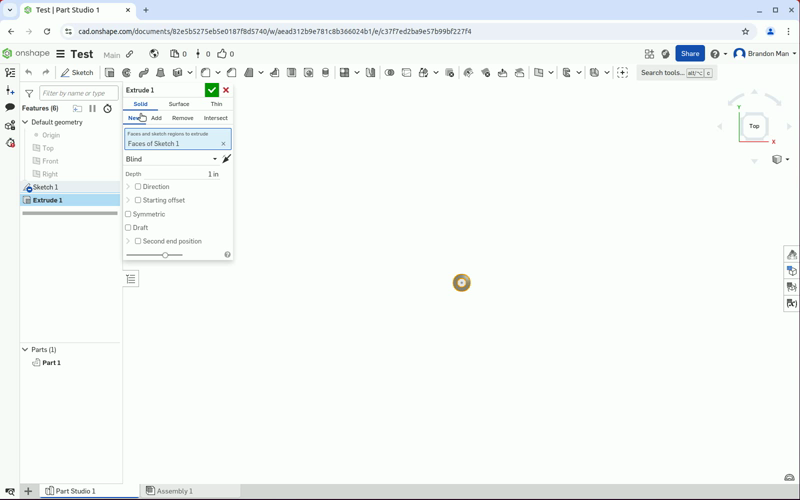
mouse_move(137, 120)
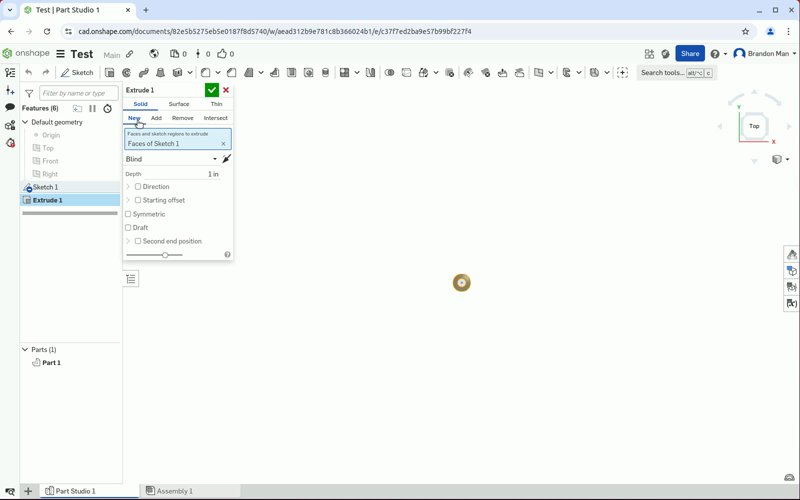
click(137, 120)
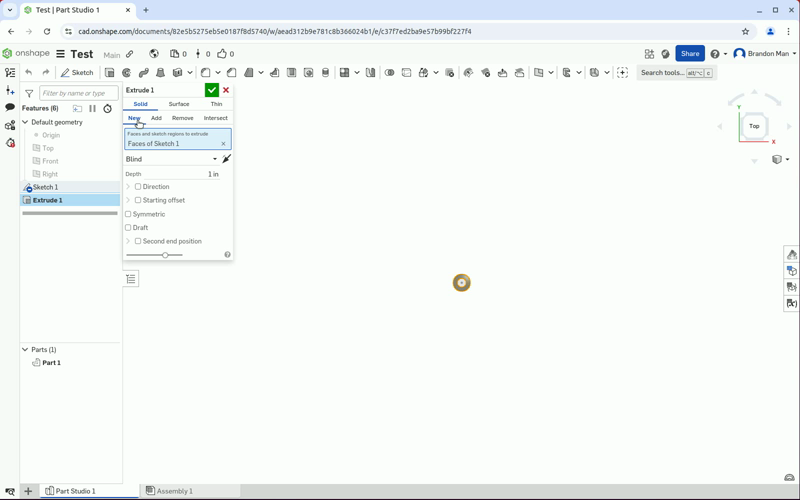
key(tab, 4)
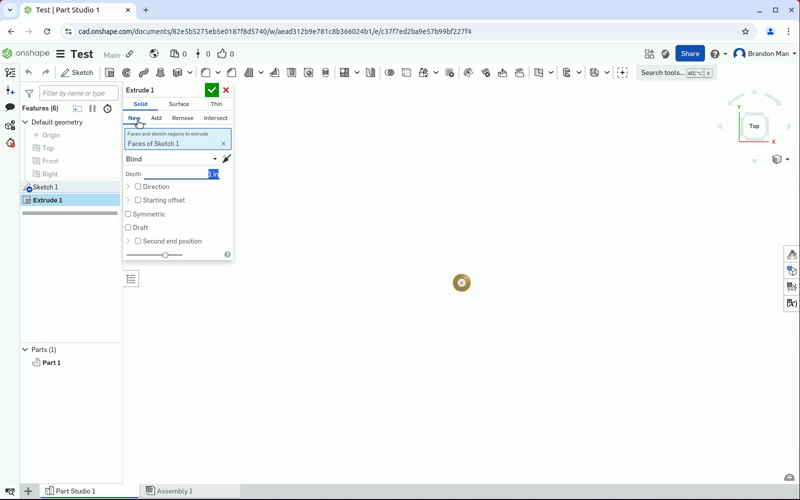
text(1.444)
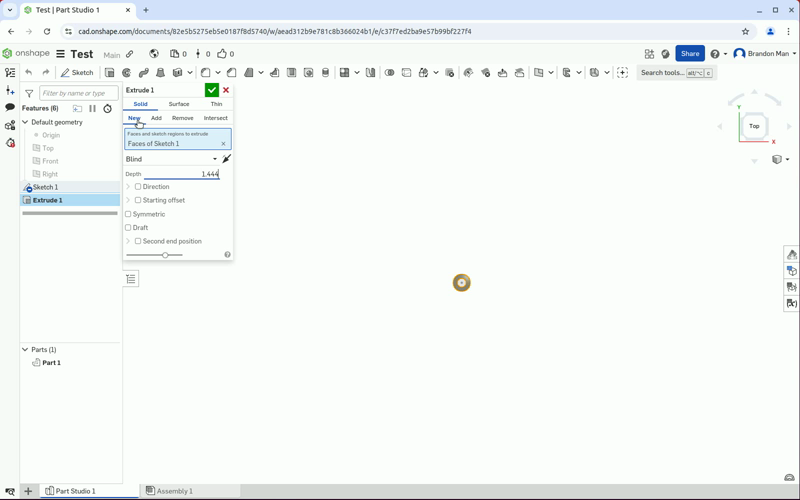
key(tab, 3)
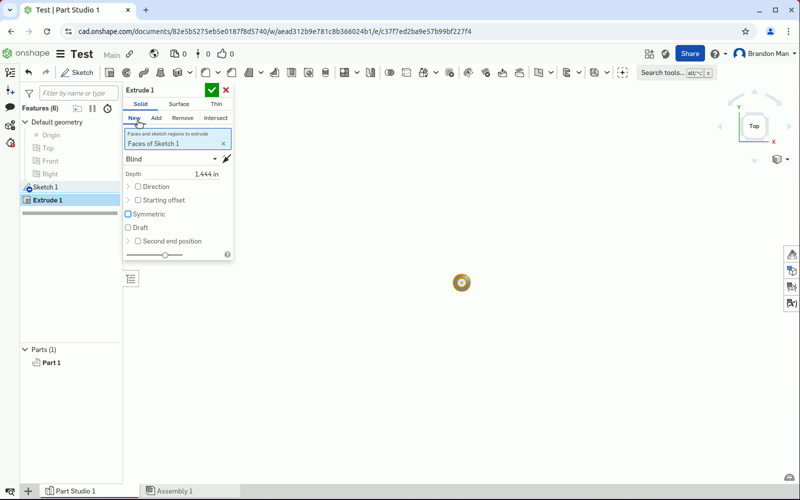
key(space)
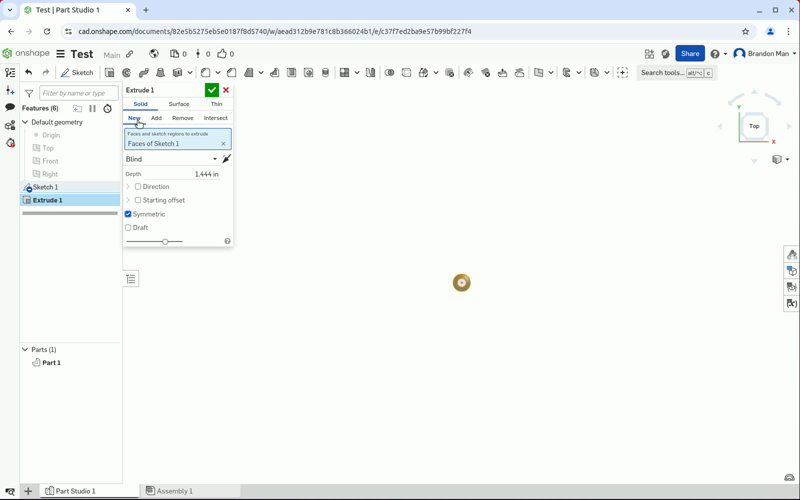
key(enter)
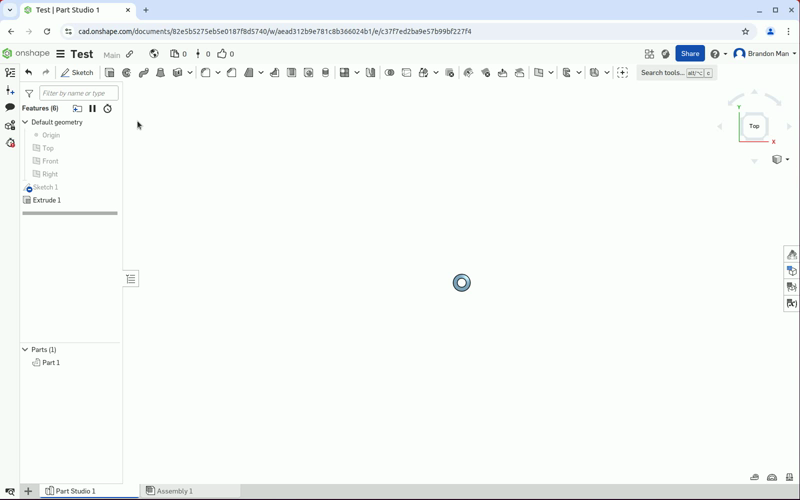
key(shift+h)
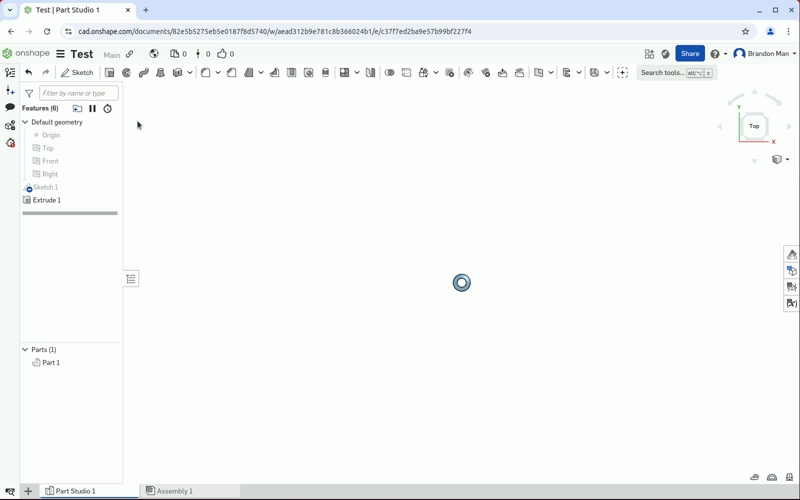
key(shift+h)
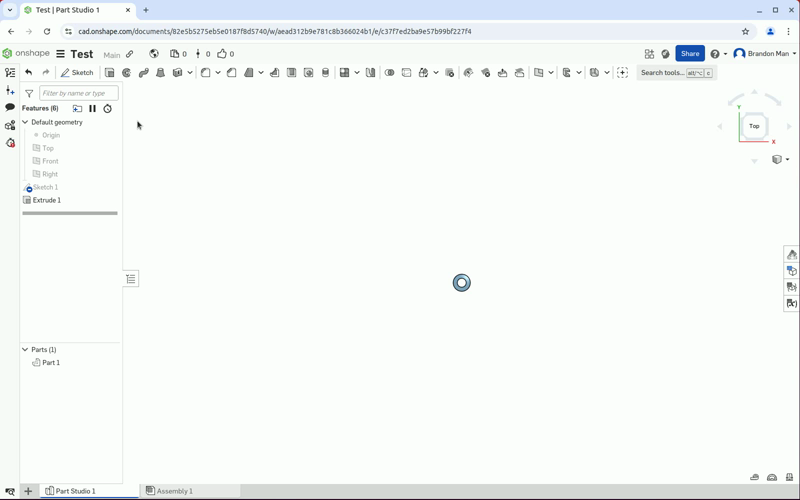
mouse_move(73, 189)
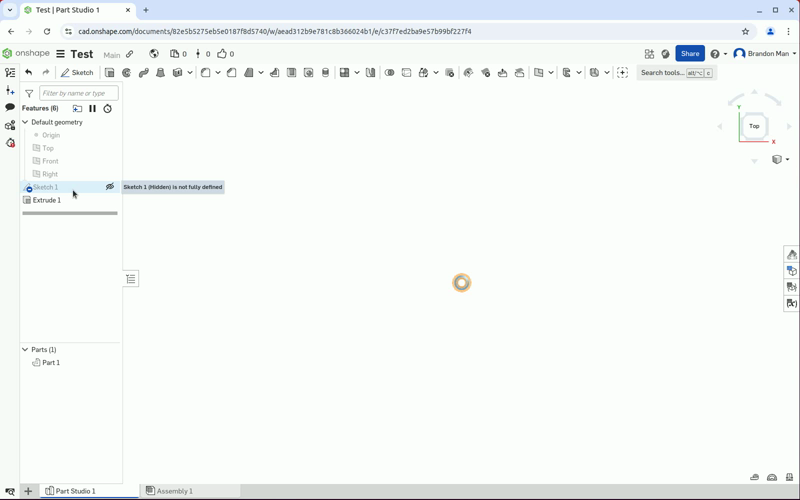
click(73, 189)
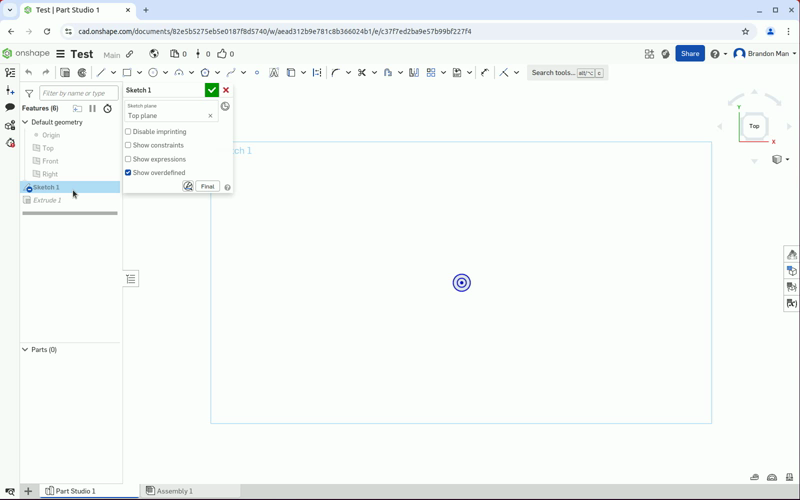
mouse_move(229, 92)
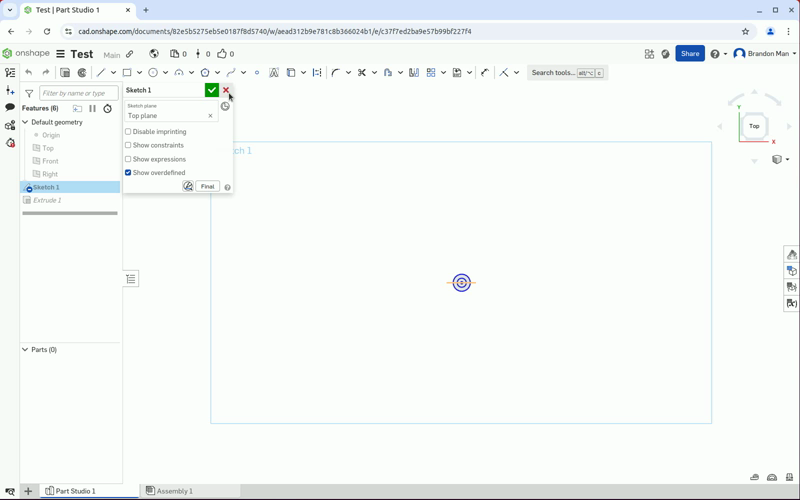
click(229, 92)
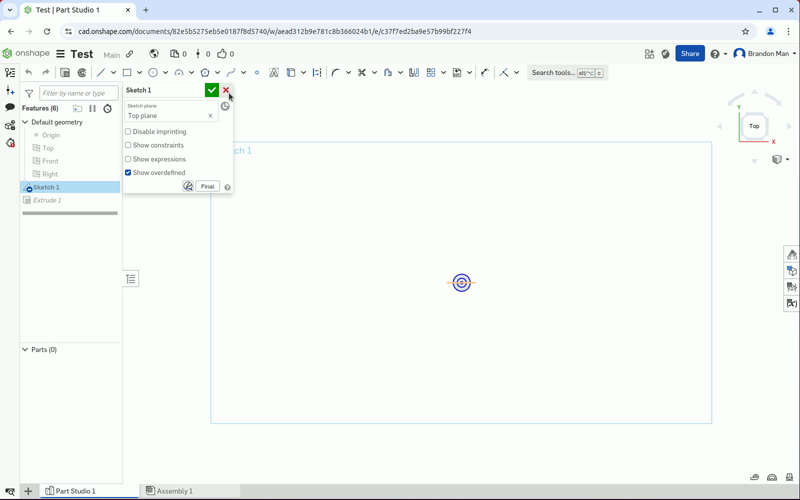
key(shift+s)
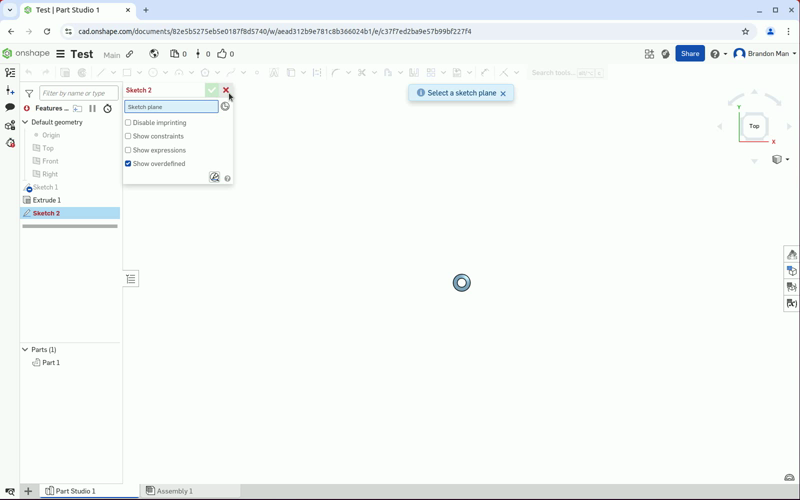
mouse_move(73, 150)
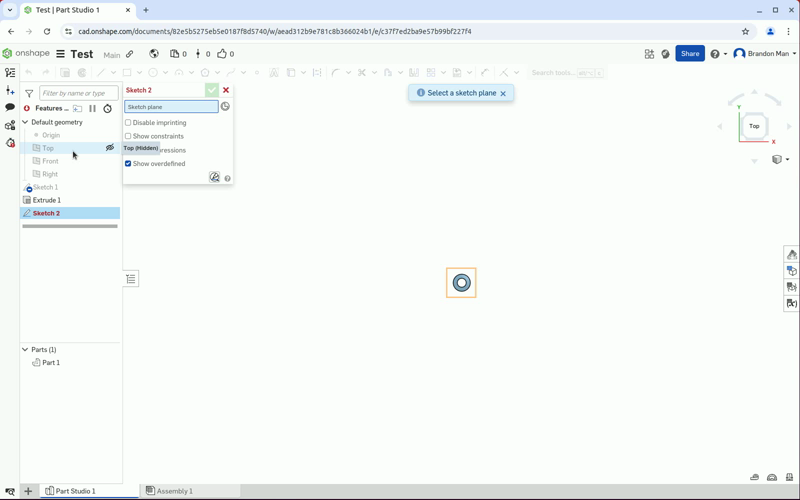
click(73, 150)
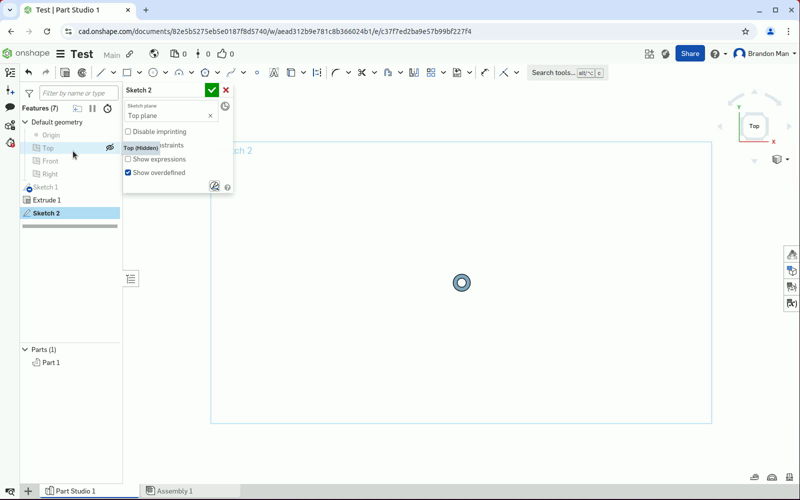
mouse_move(73, 352)
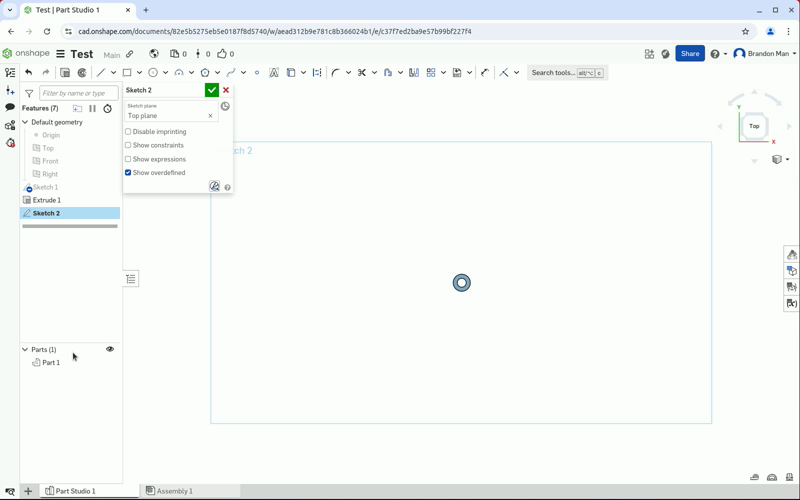
key(y)
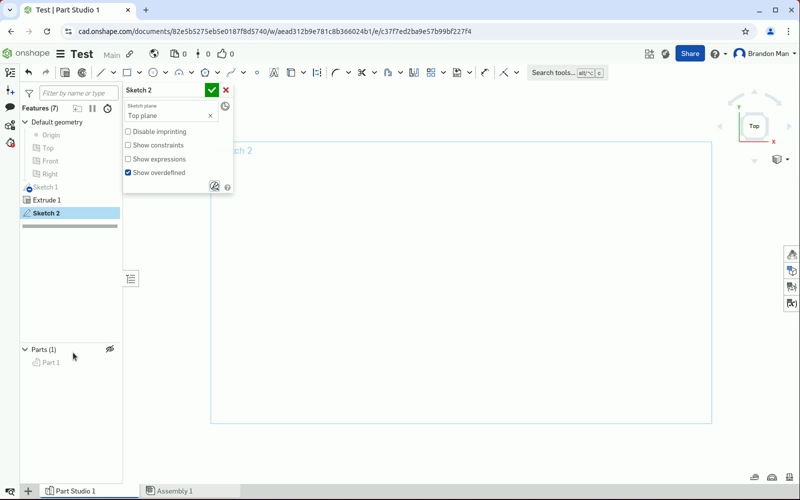
key(c)
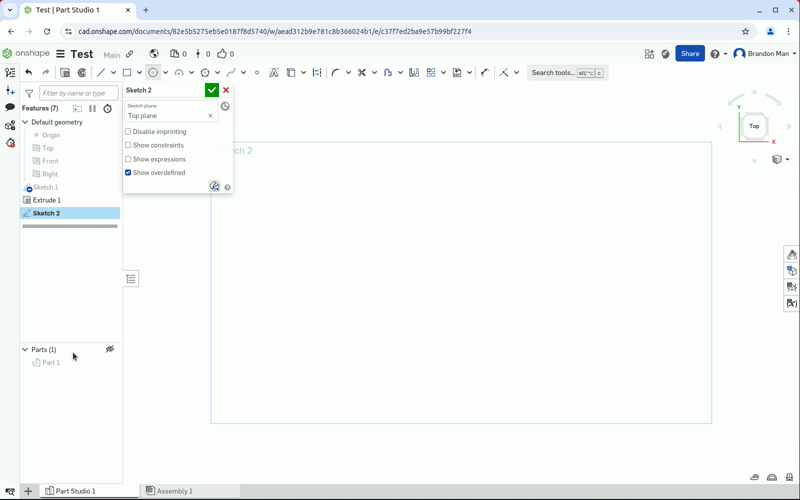
key_down(shift)
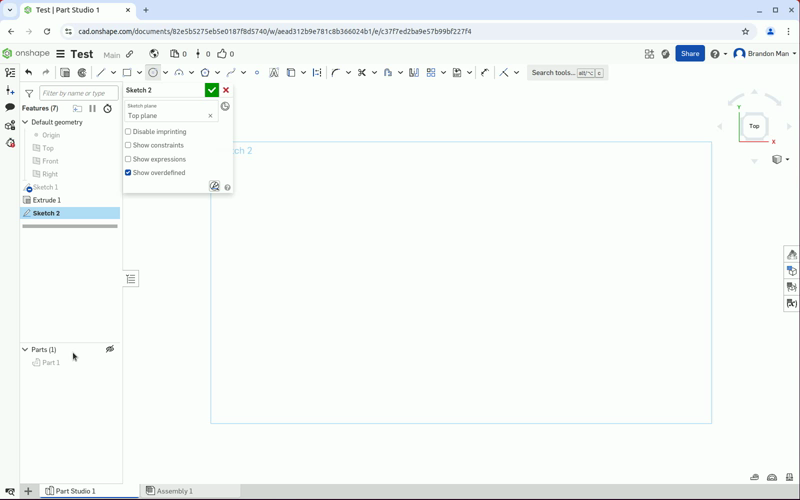
mouse_move(375, 232)
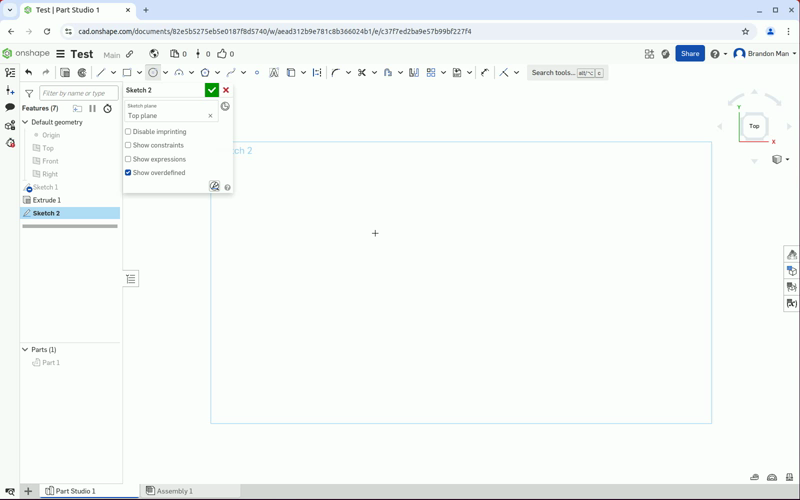
click(375, 232)
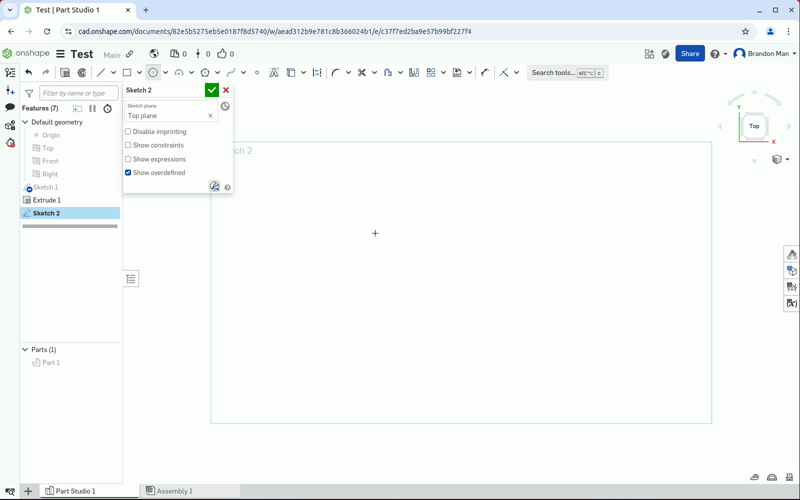
key_up(shift)
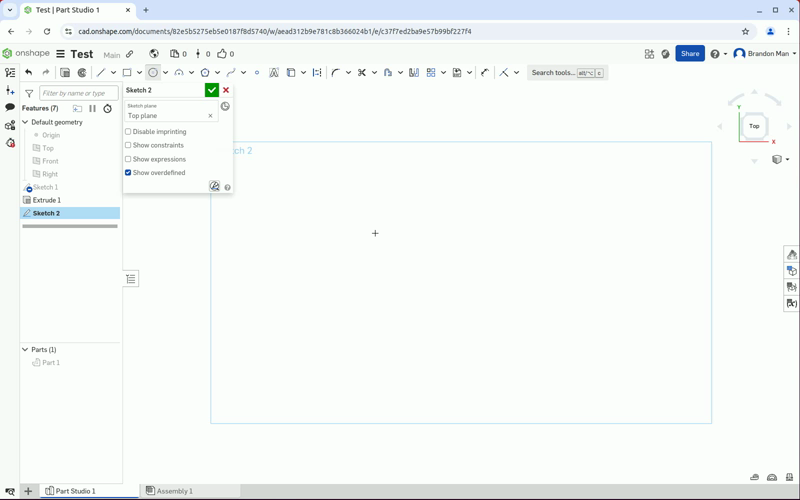
mouse_move(401, 232)
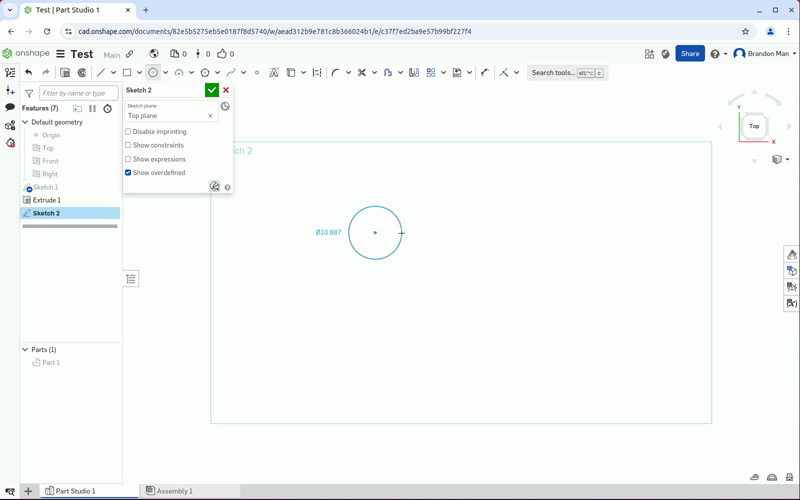
click(401, 232)
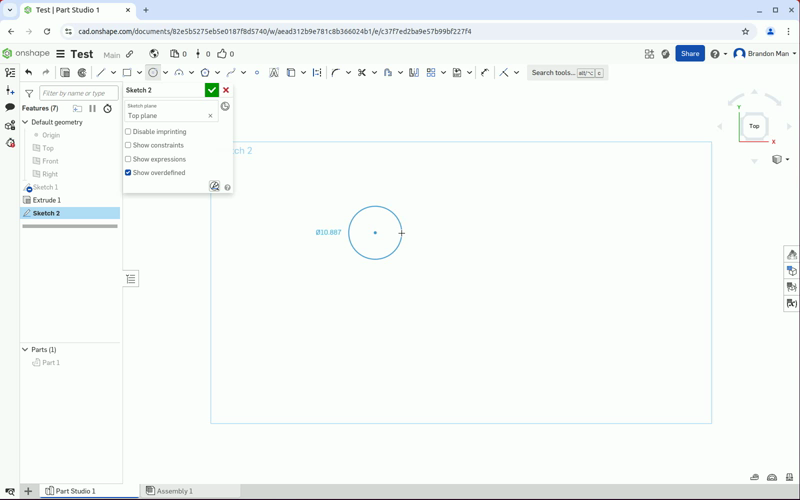
key(esc)
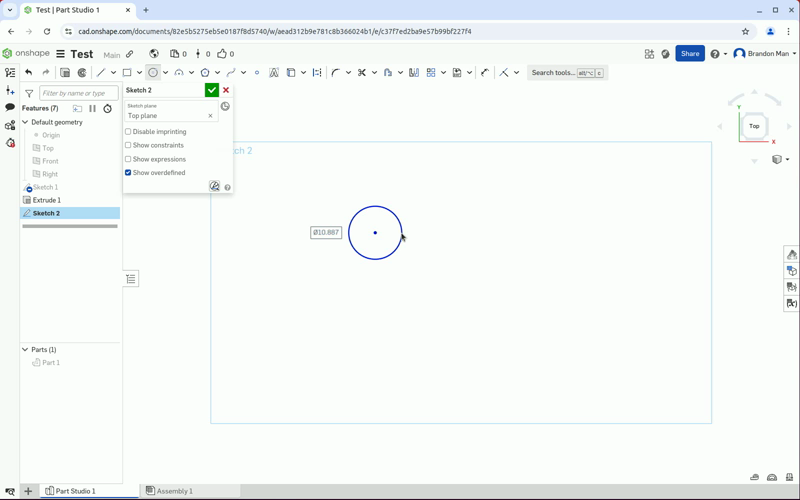
mouse_move(381, 228)
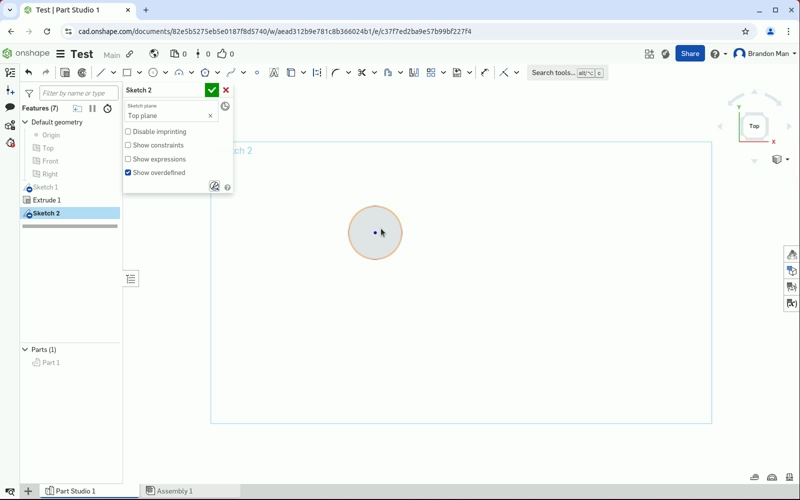
click(381, 228)
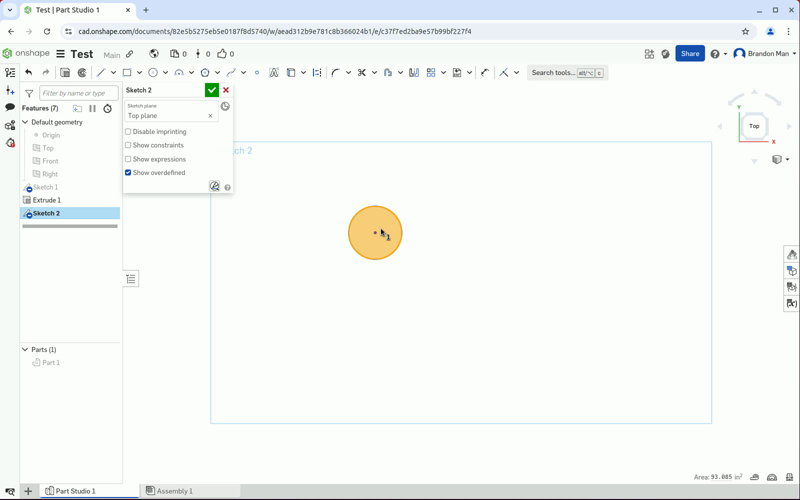
mouse_move(73, 352)
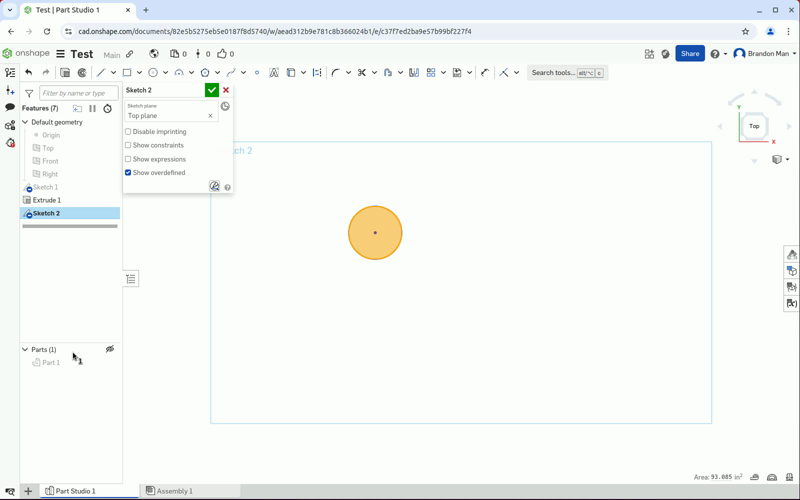
key(shift+y)
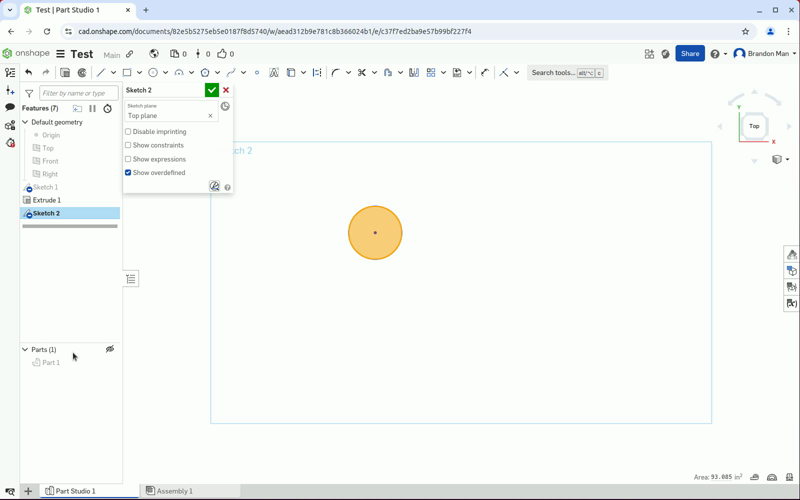
key(shift+e)
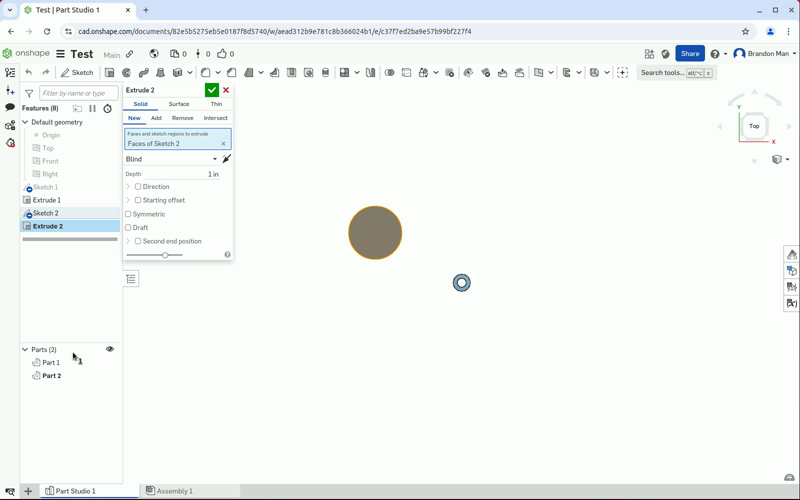
mouse_move(143, 106)
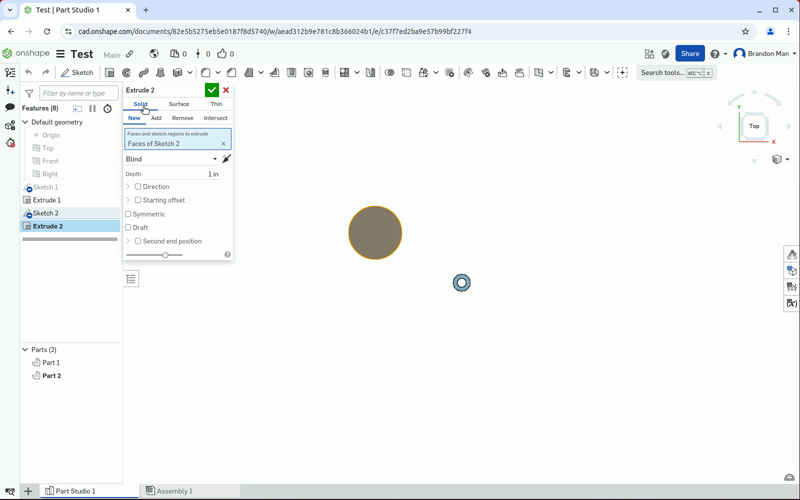
click(143, 106)
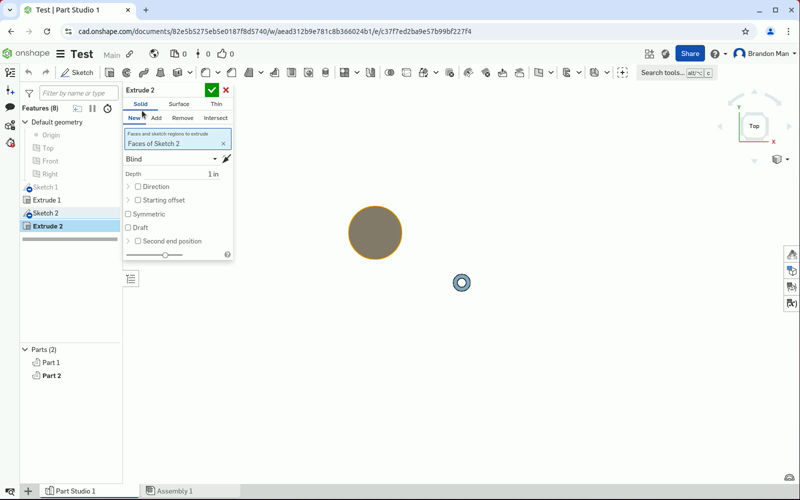
mouse_move(137, 120)
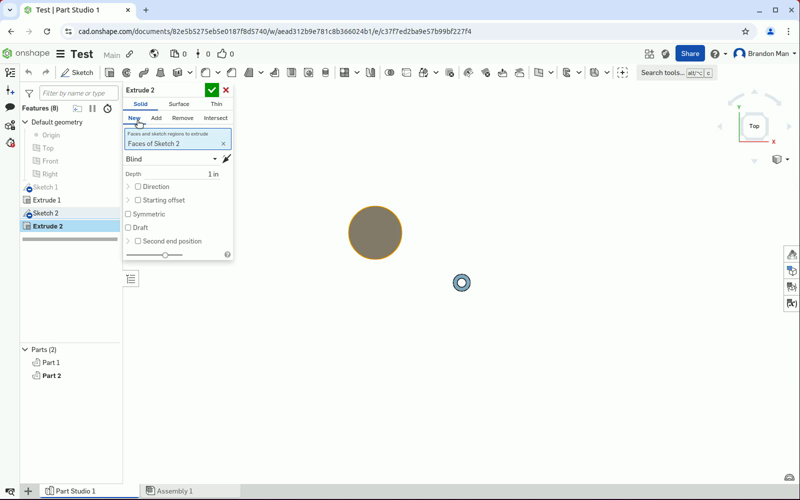
click(137, 120)
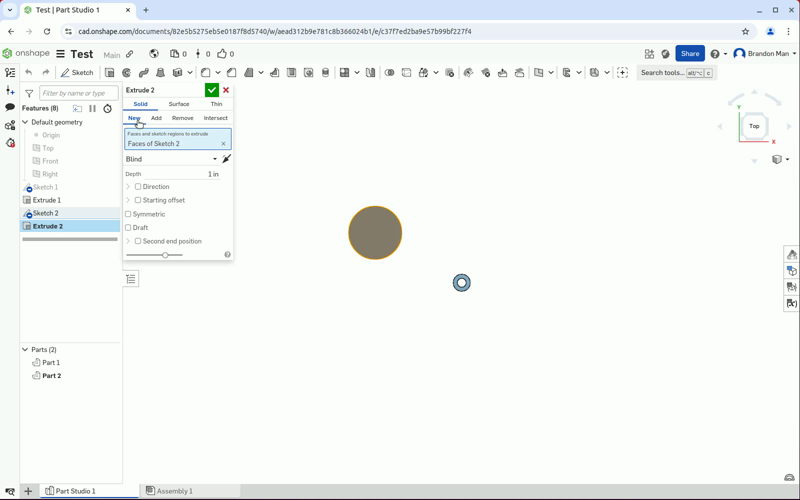
key(tab, 4)
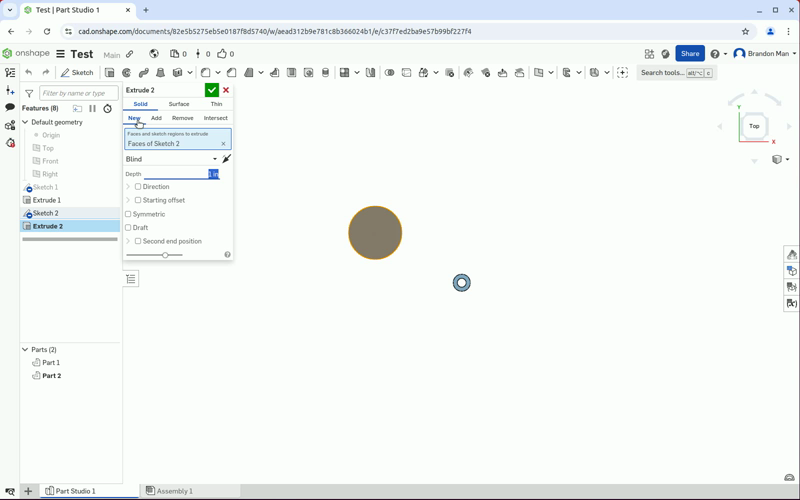
text(1.204)
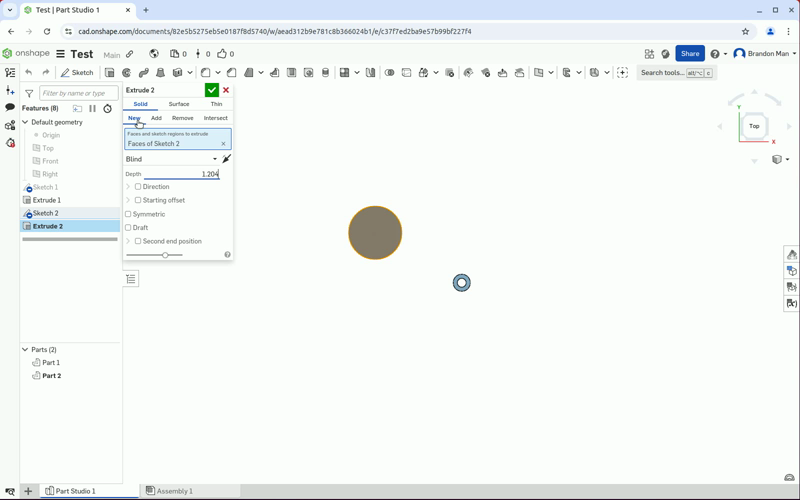
key(enter)
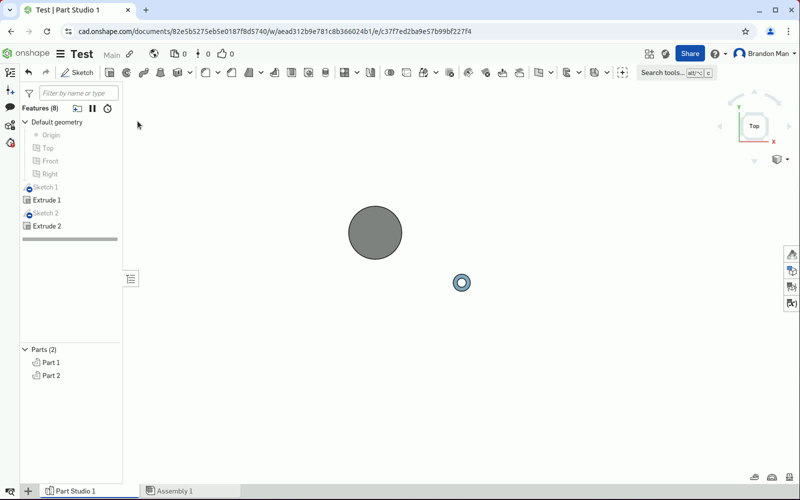
key(shift+h)
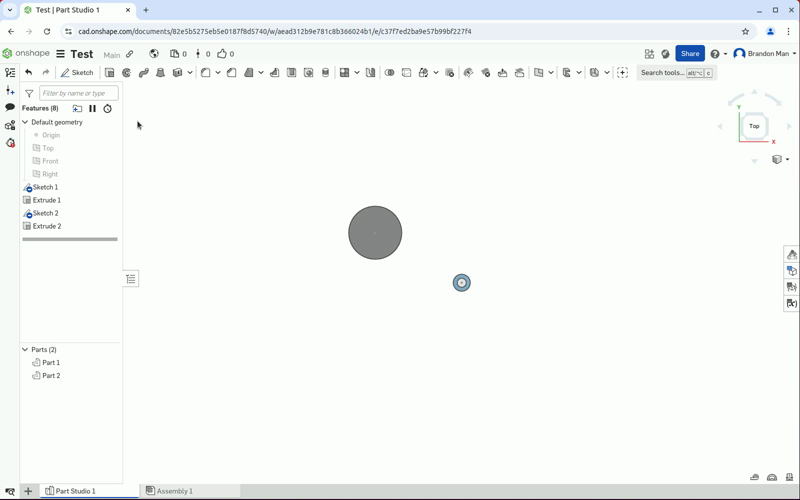
key(shift+h)
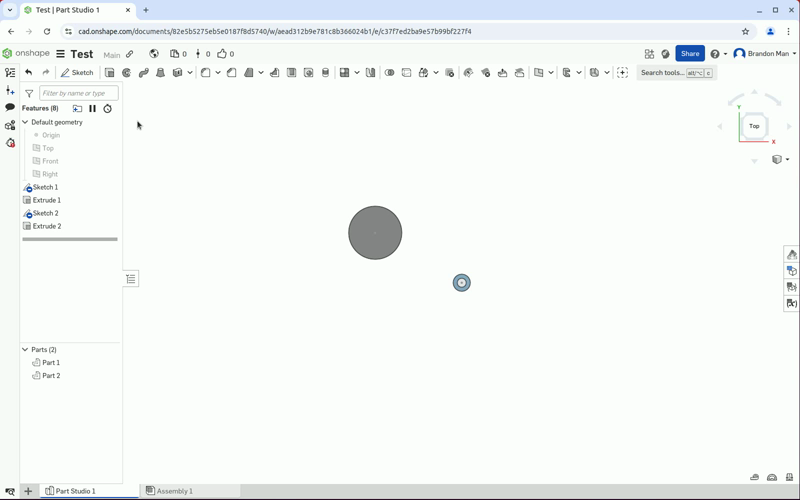
key(shift+7)
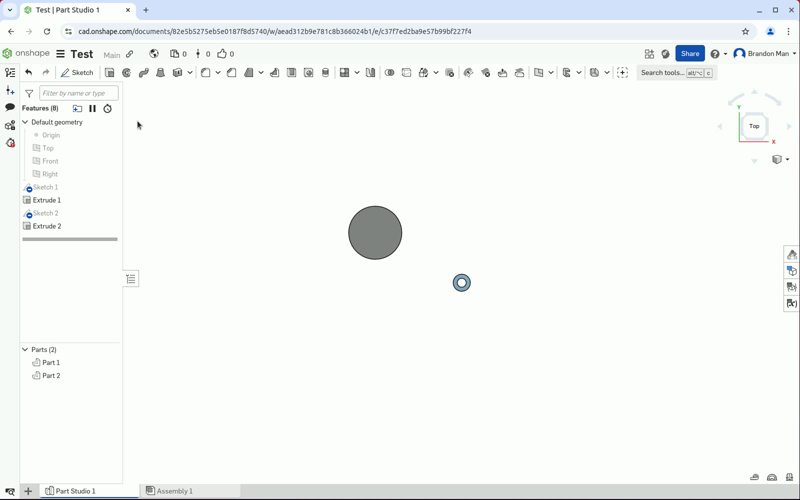
key(up, 3)
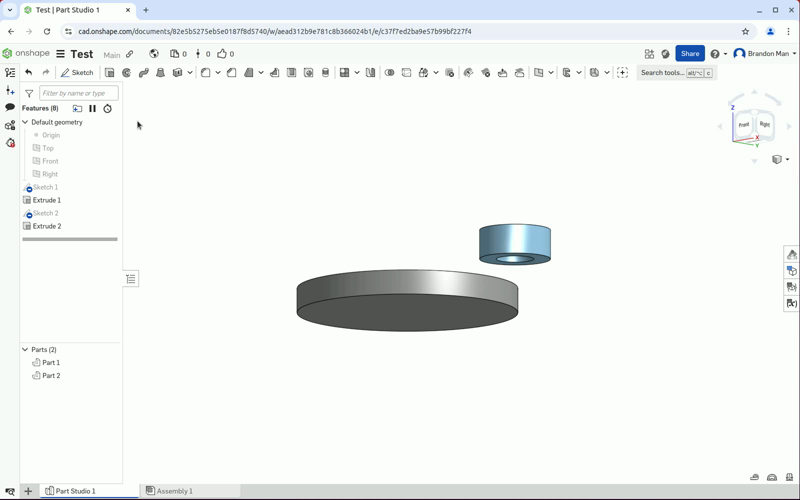
key(left, 3)
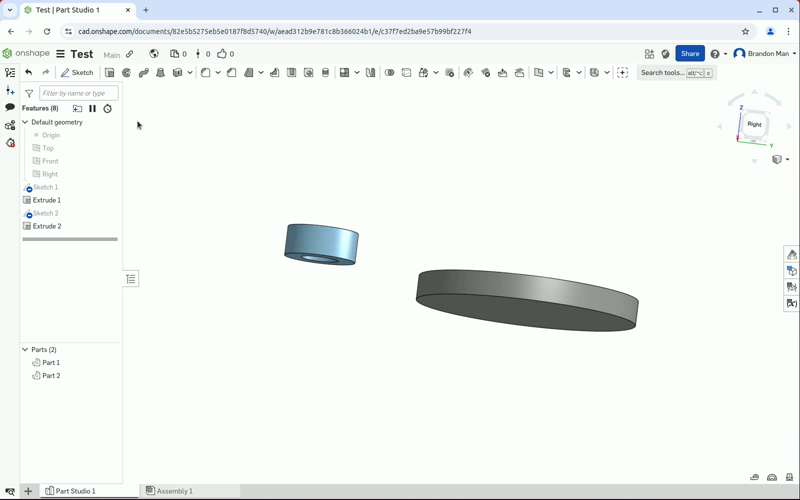
key(right, 3)
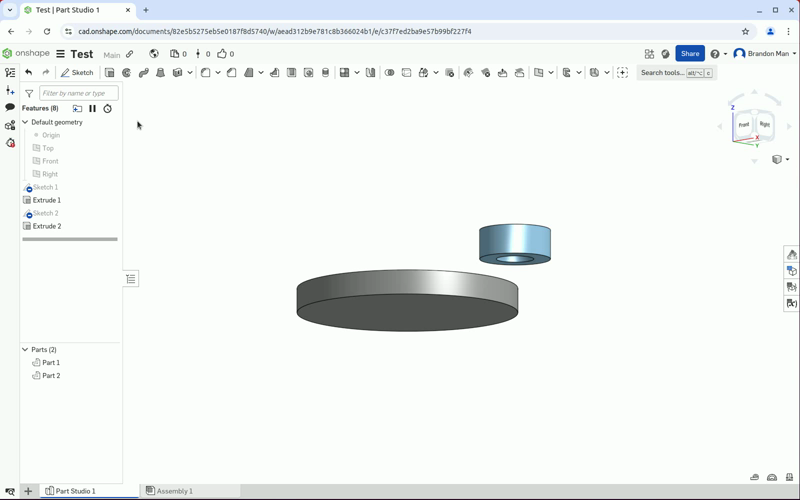
key(down, 3)
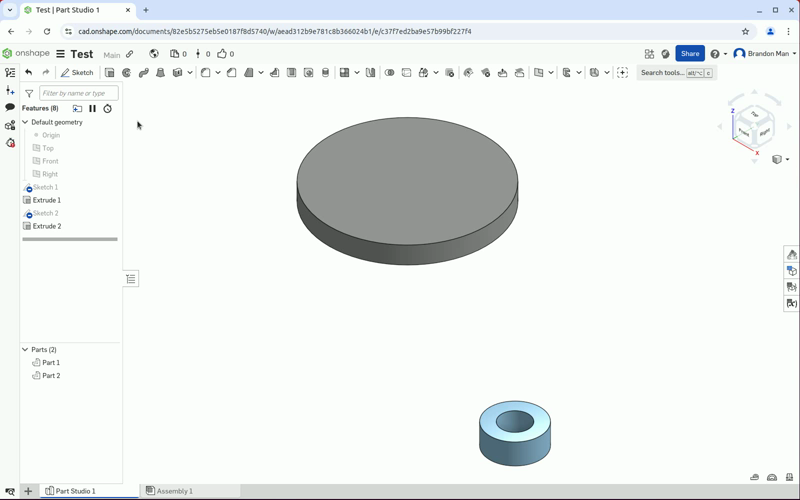
mouse_move(73, 189)
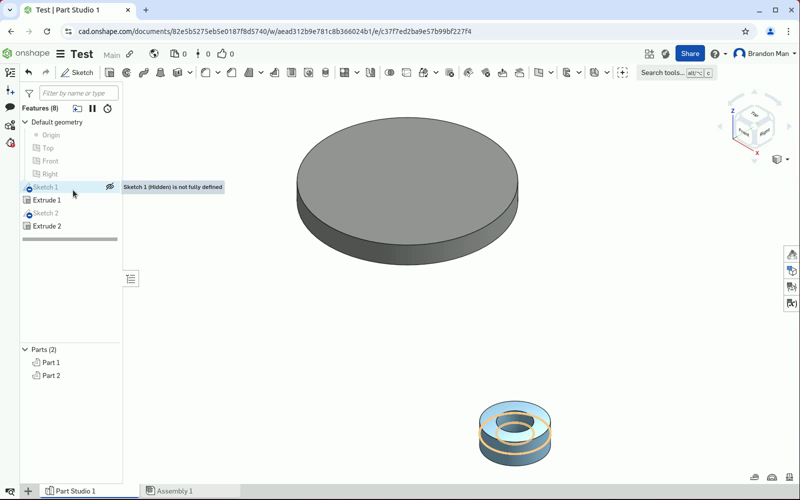
click(73, 189)